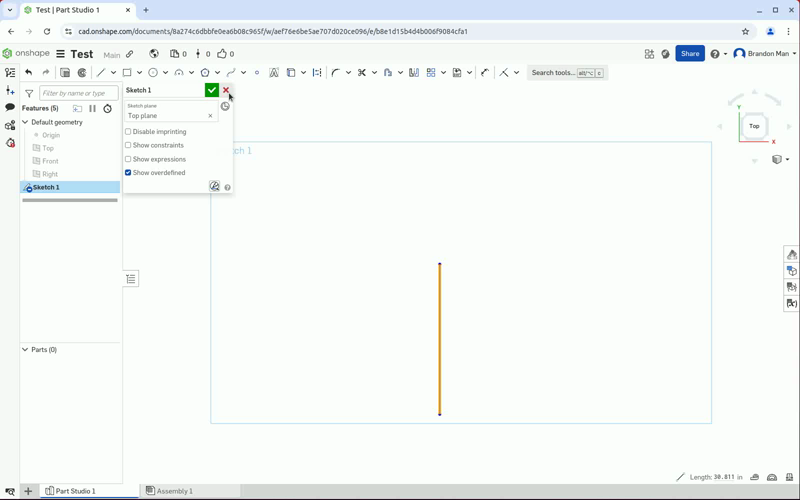
key(shift+h)
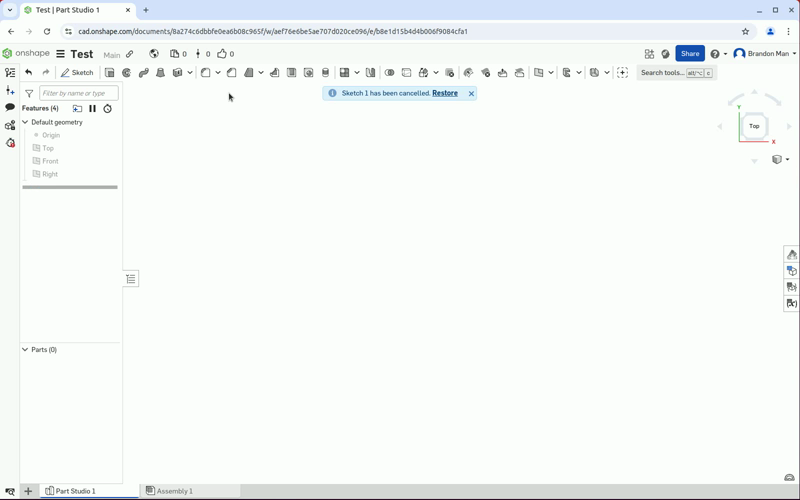
mouse_move(73, 352)
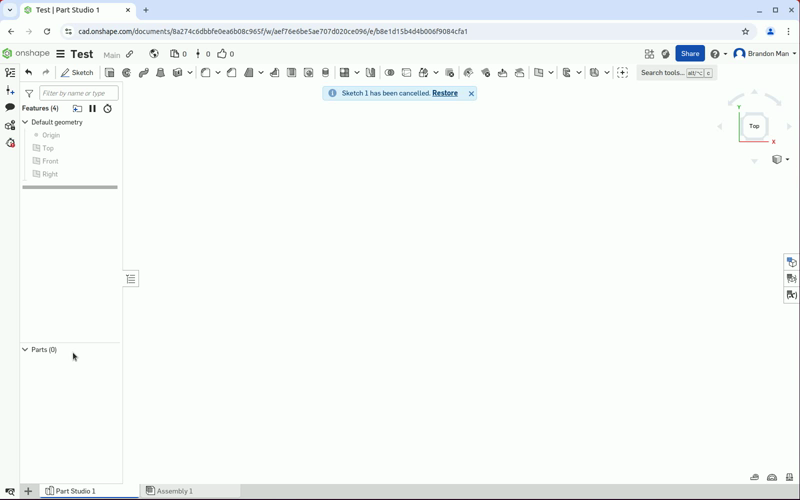
key(y)
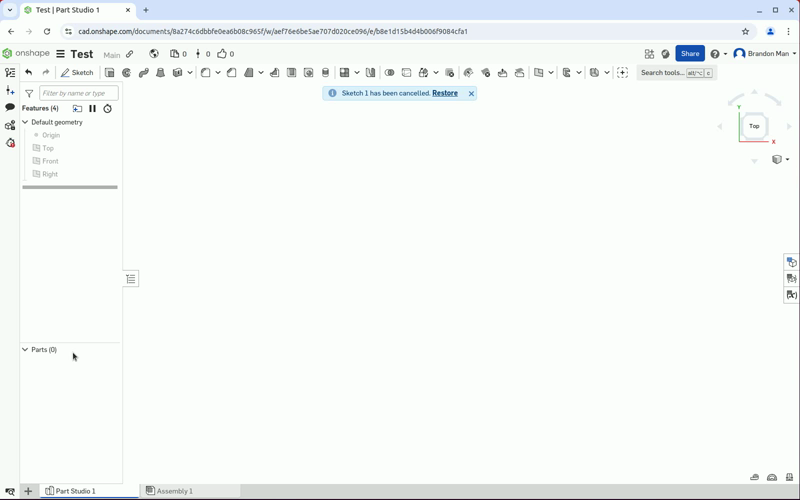
key(shift+p)
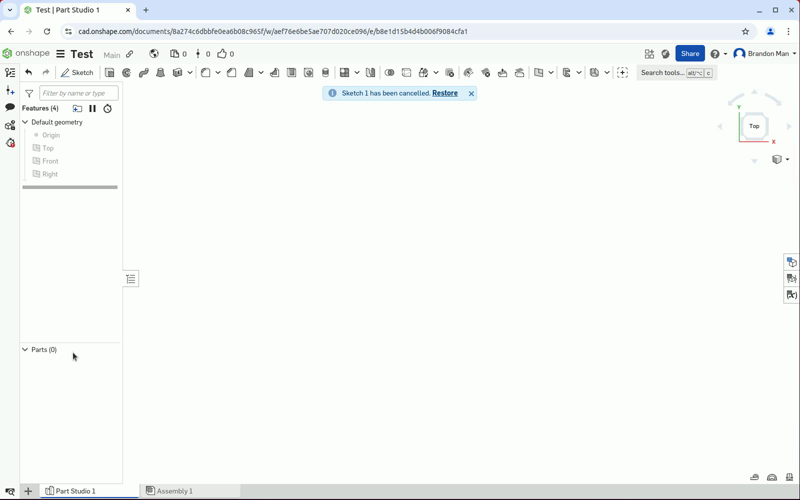
key(space)
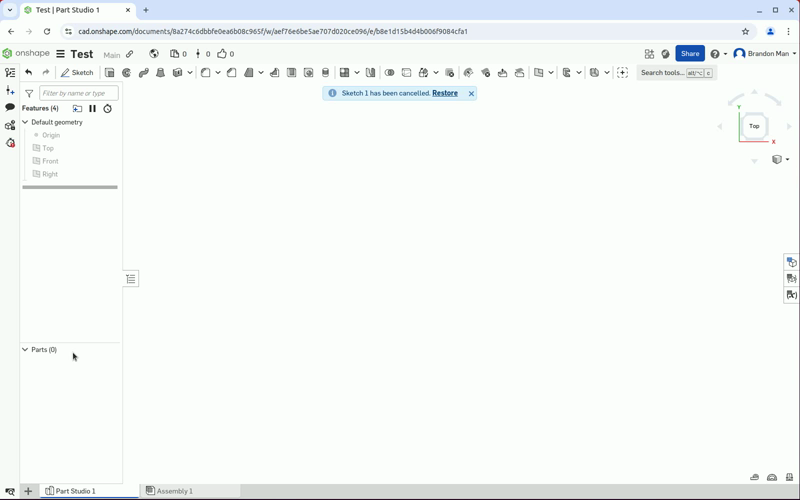
key_down(shift)
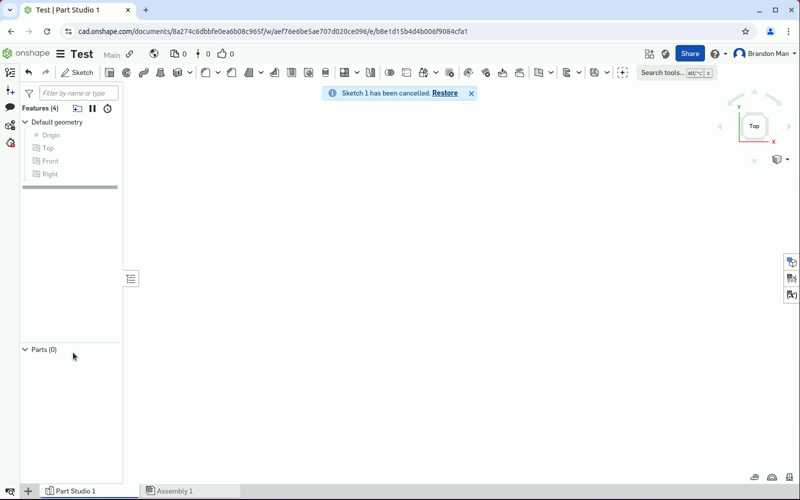
key(up)
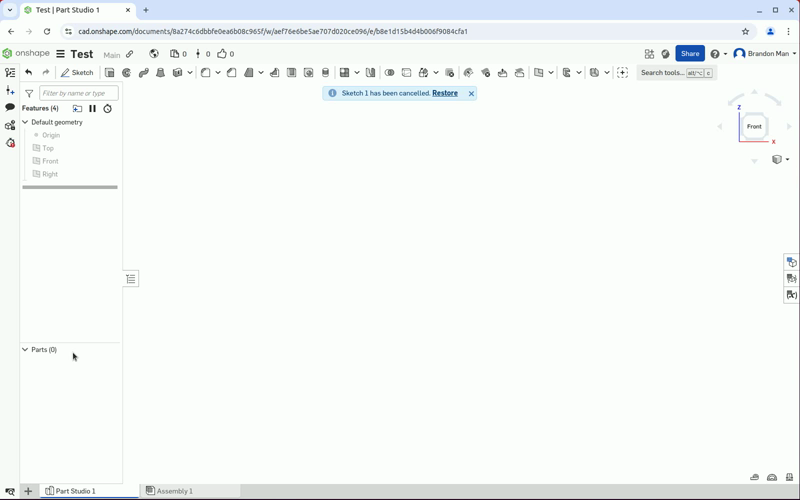
key_up(shift)
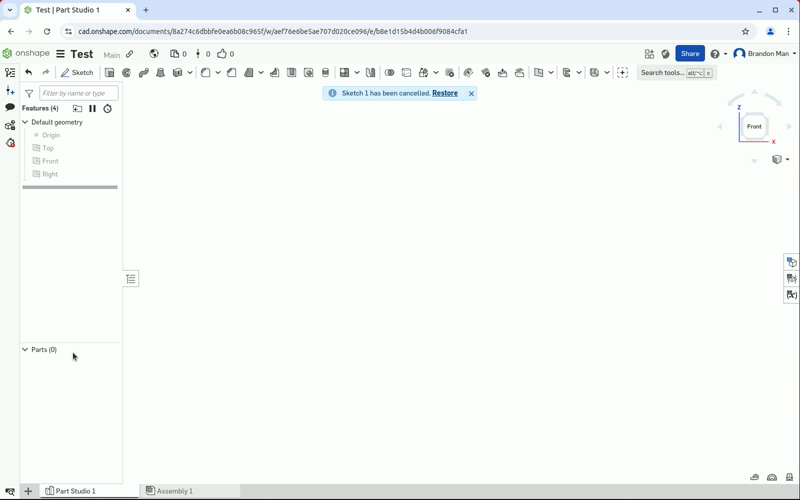
key(space)
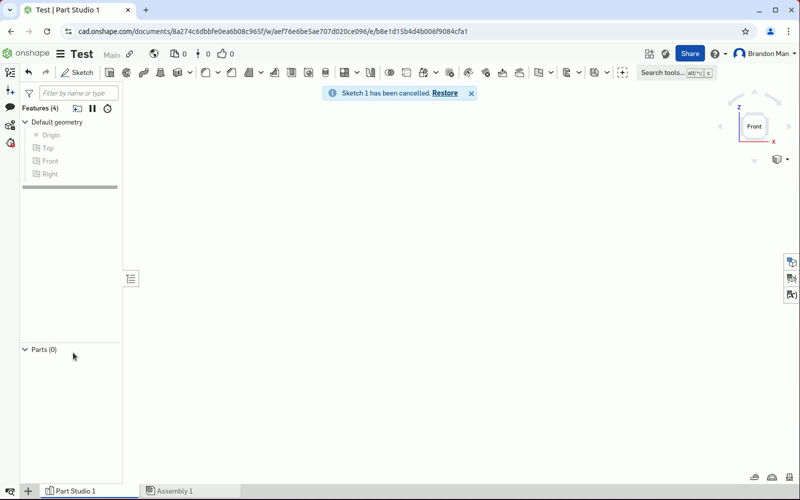
key_down(shift)
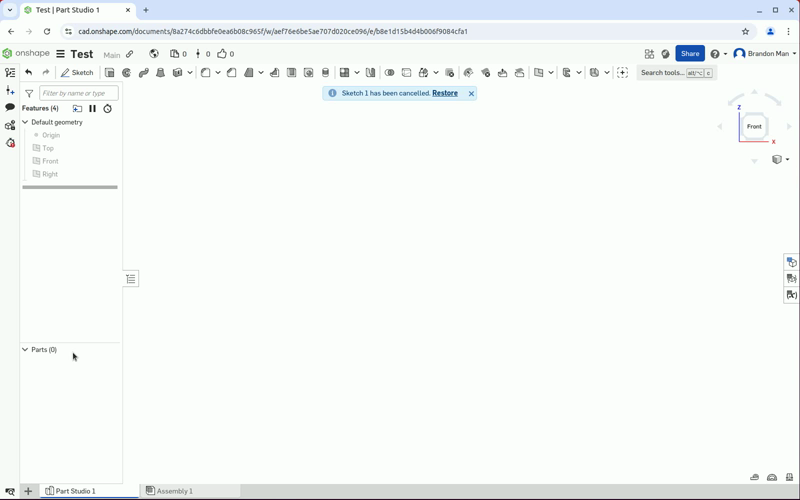
key(left)
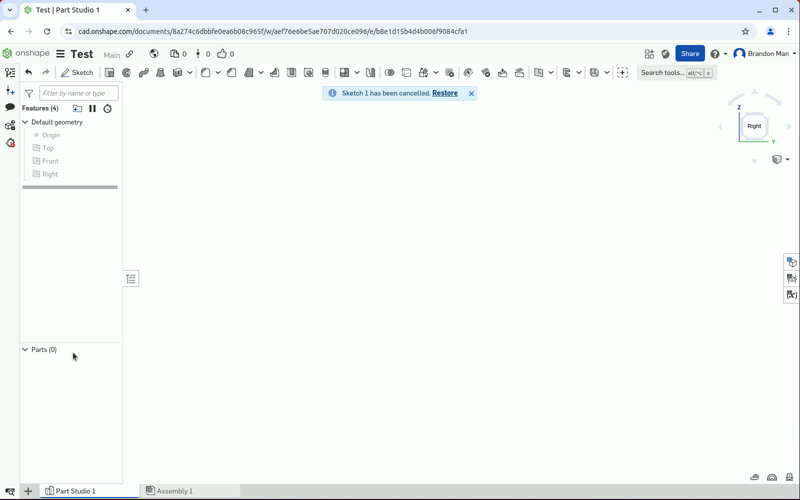
key_up(shift)
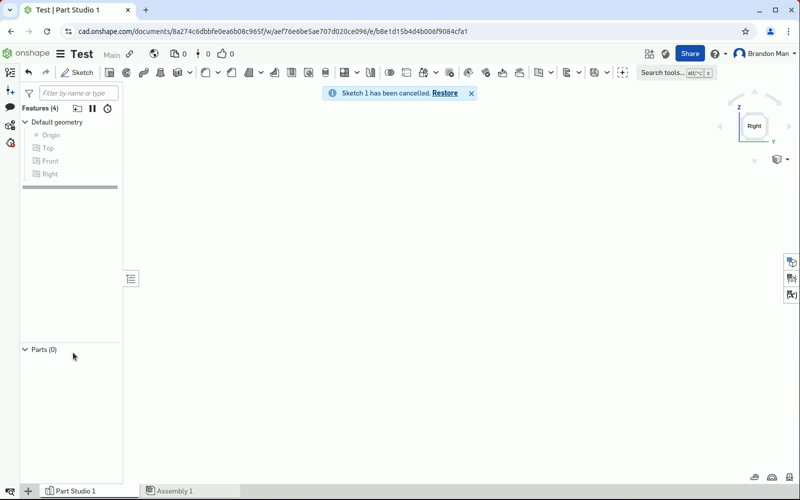
mouse_move(73, 352)
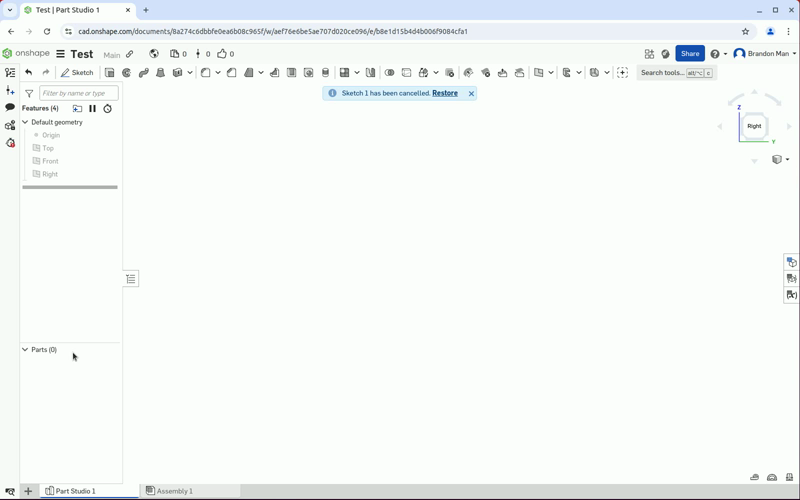
key(shift+y)
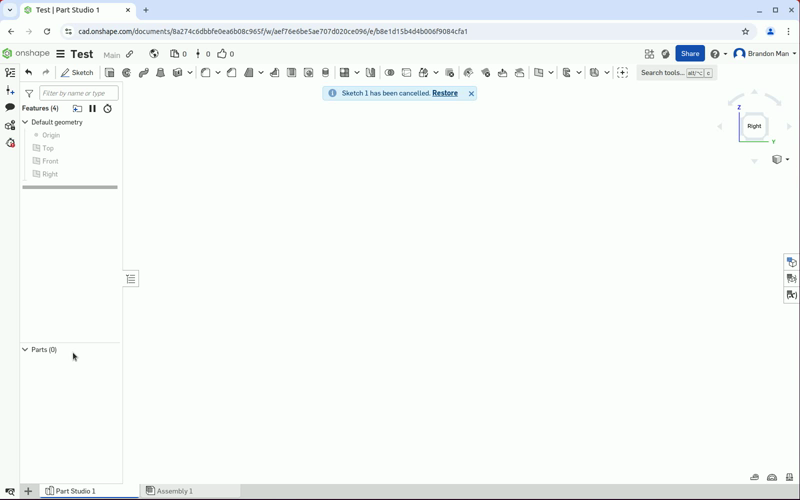
key(shift+s)
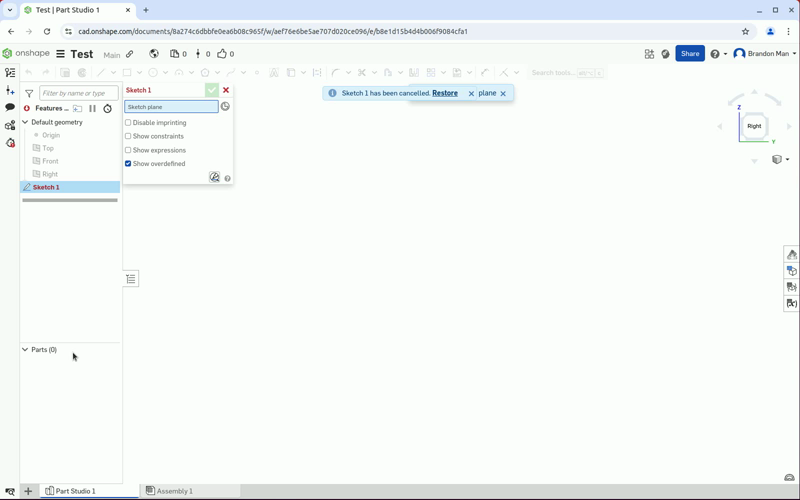
mouse_move(73, 176)
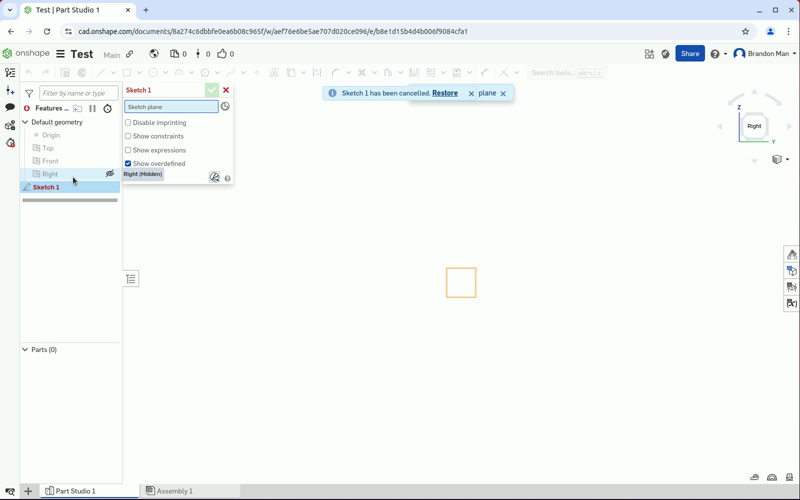
click(73, 176)
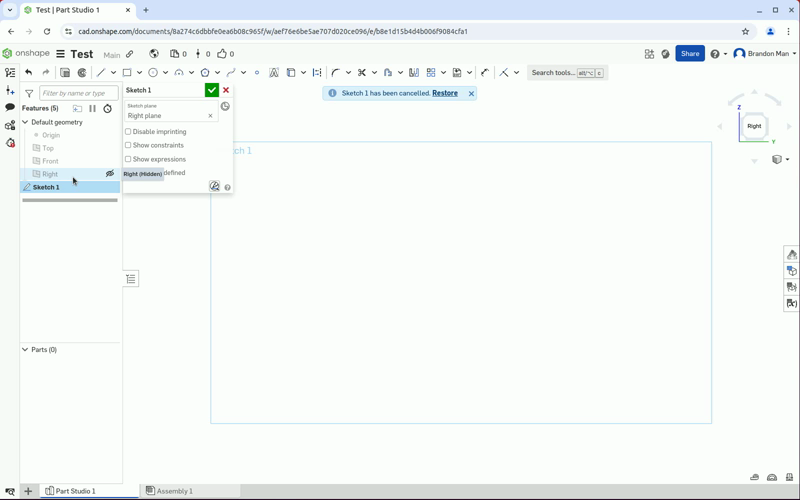
mouse_move(73, 352)
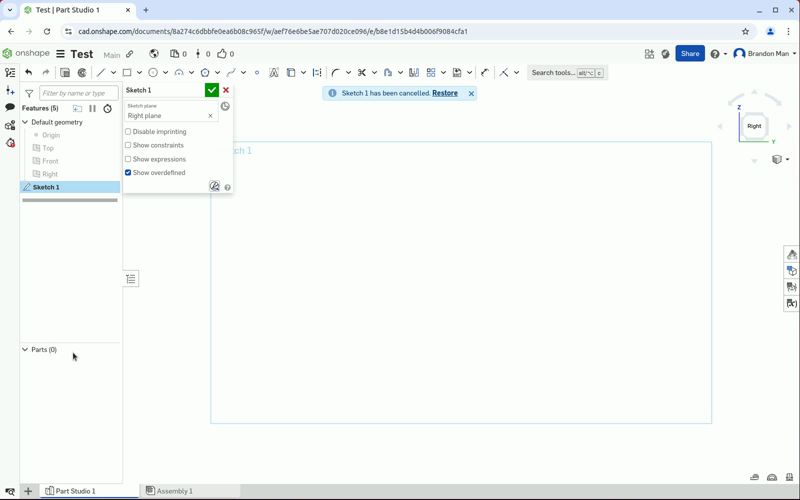
key(y)
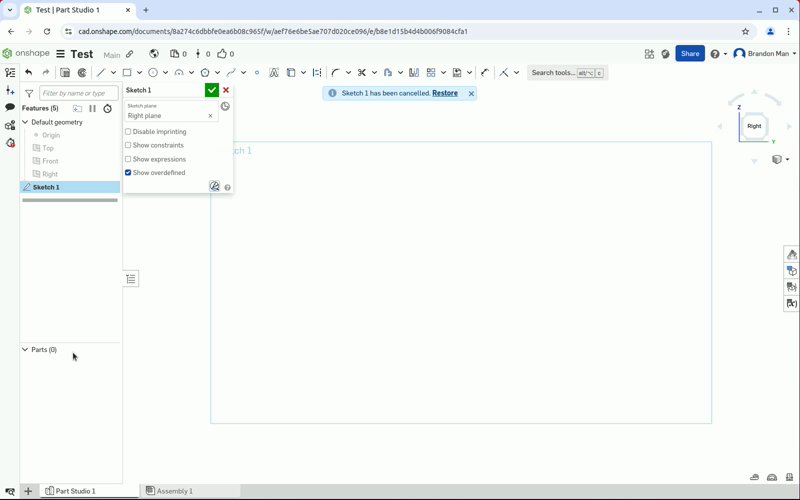
key(l)
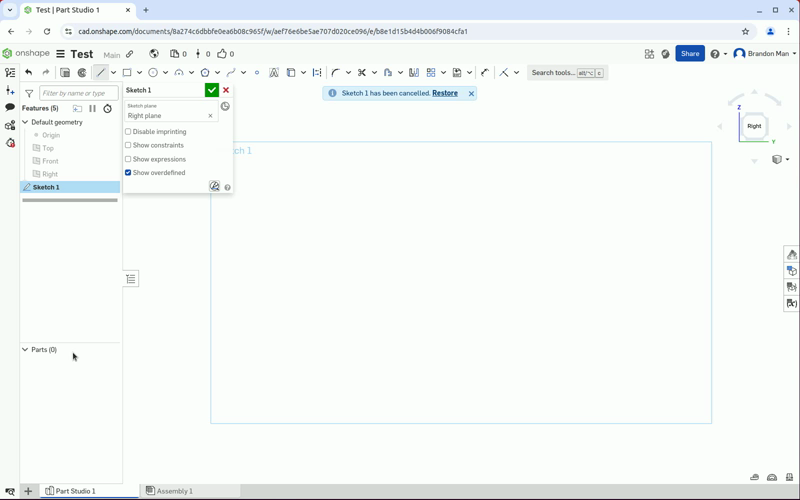
key_down(shift)
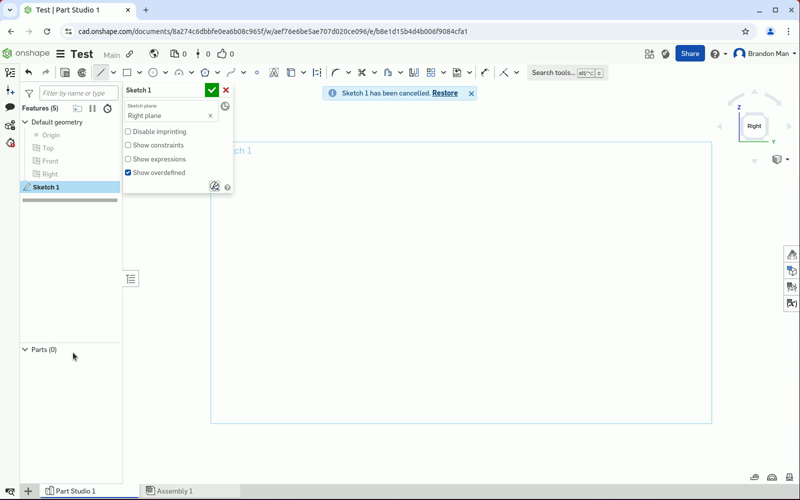
mouse_move(385, 282)
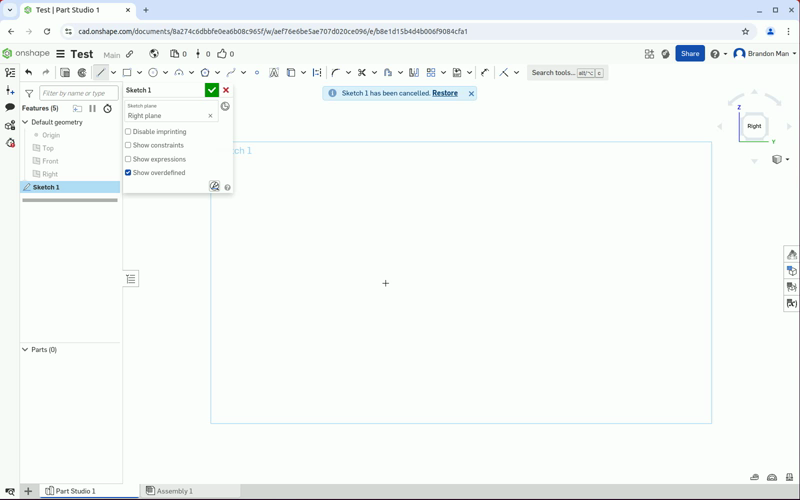
click(385, 282)
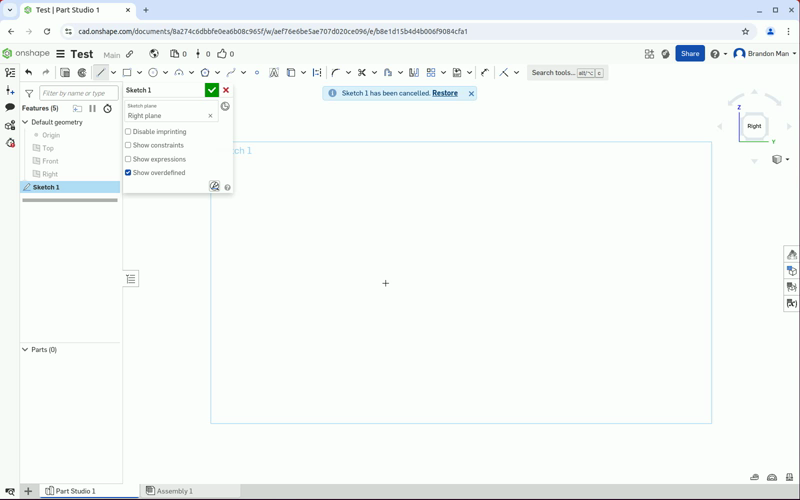
key_up(shift)
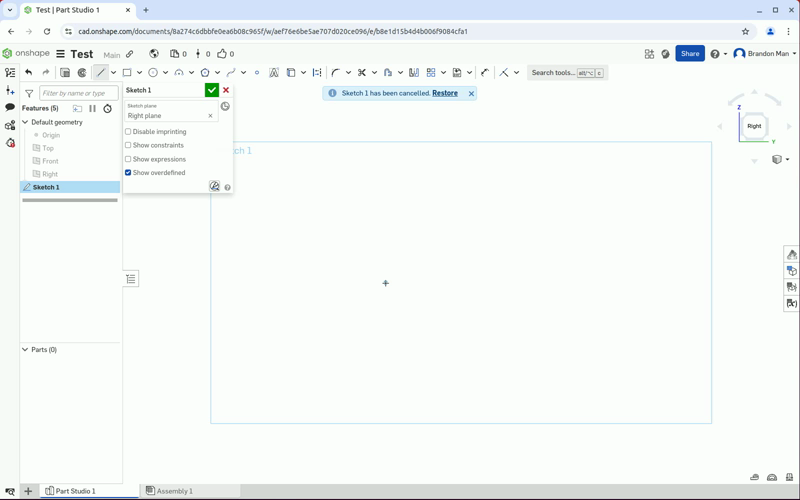
key_down(shift)
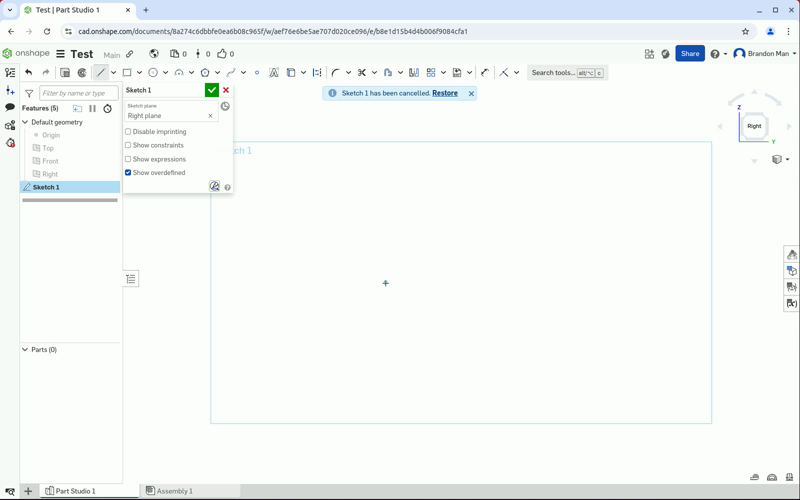
mouse_move(460, 282)
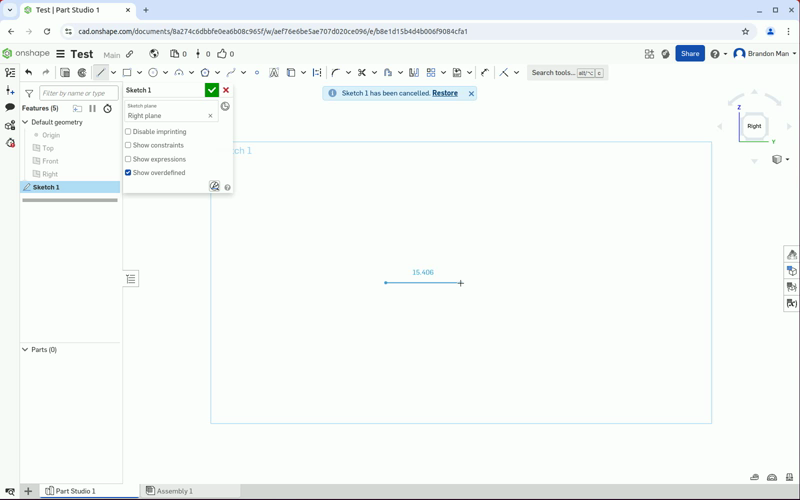
click(460, 282)
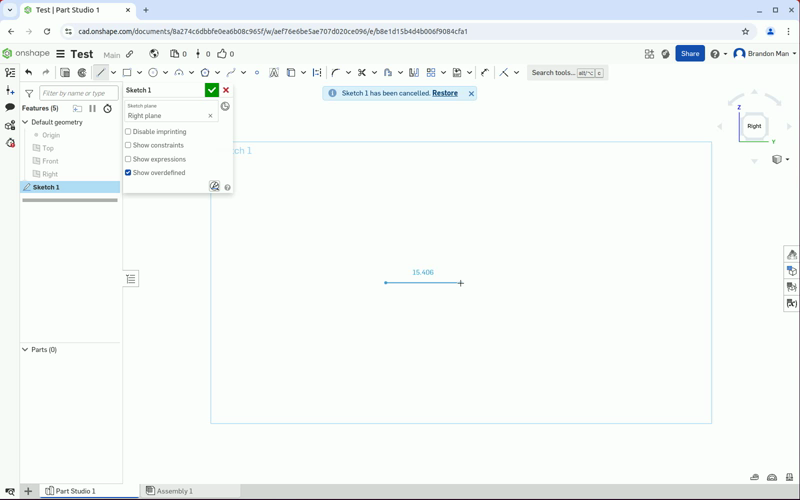
key_up(shift)
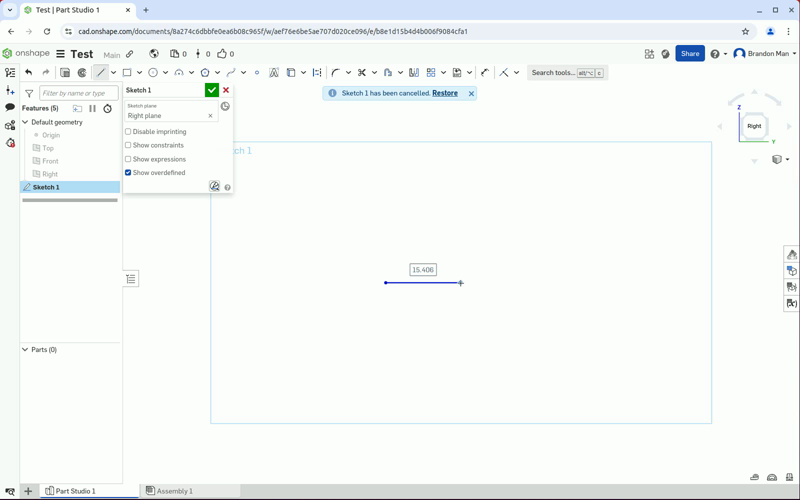
key_down(shift)
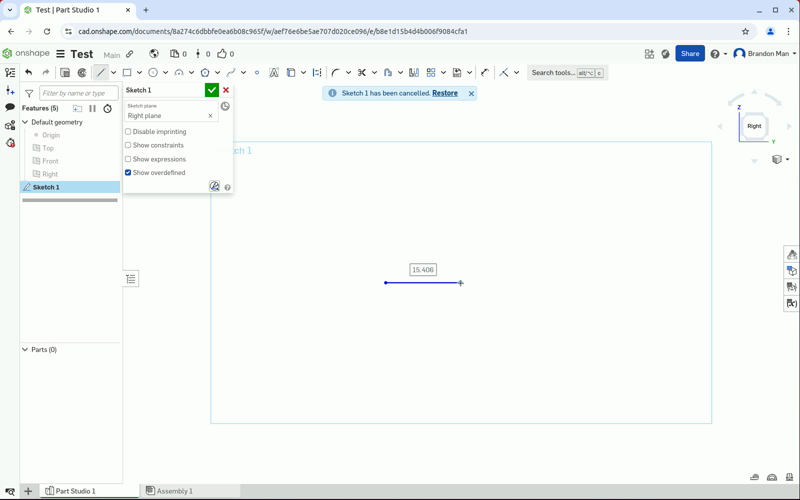
mouse_move(460, 189)
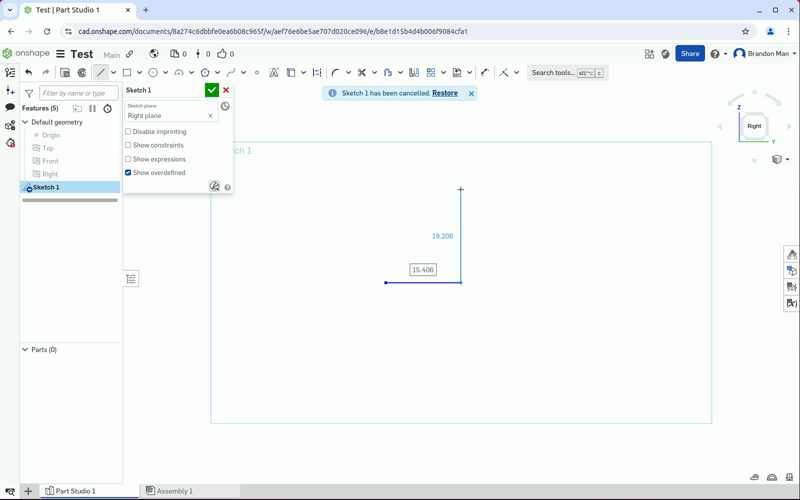
click(460, 189)
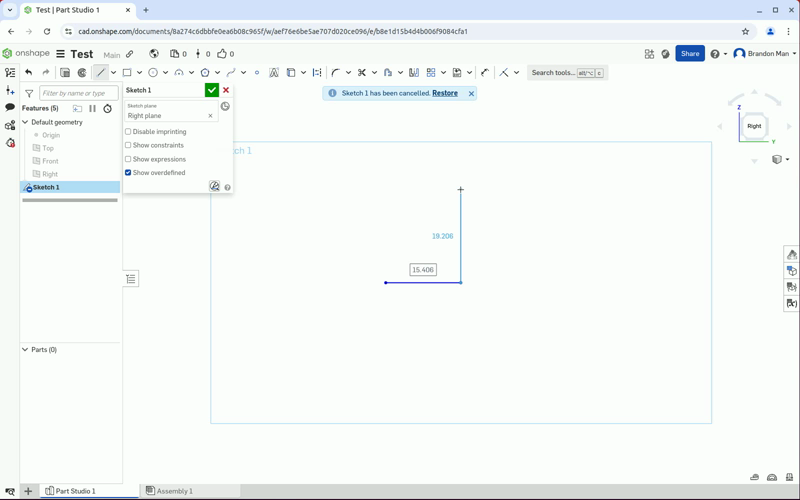
key_up(shift)
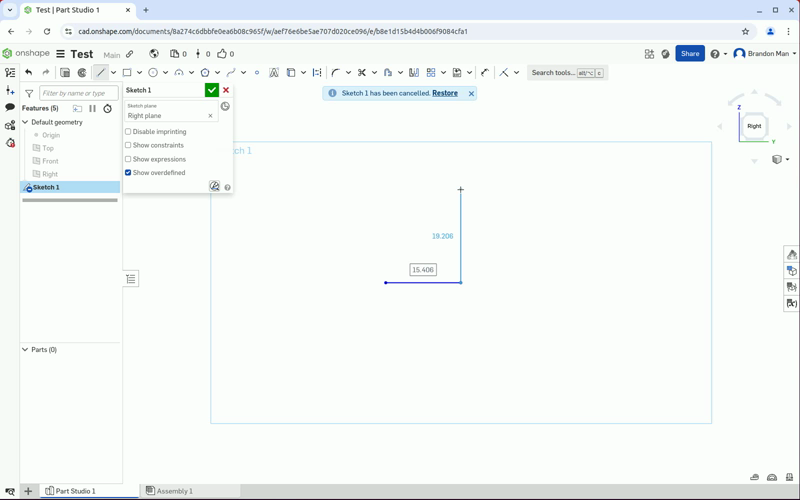
key_down(shift)
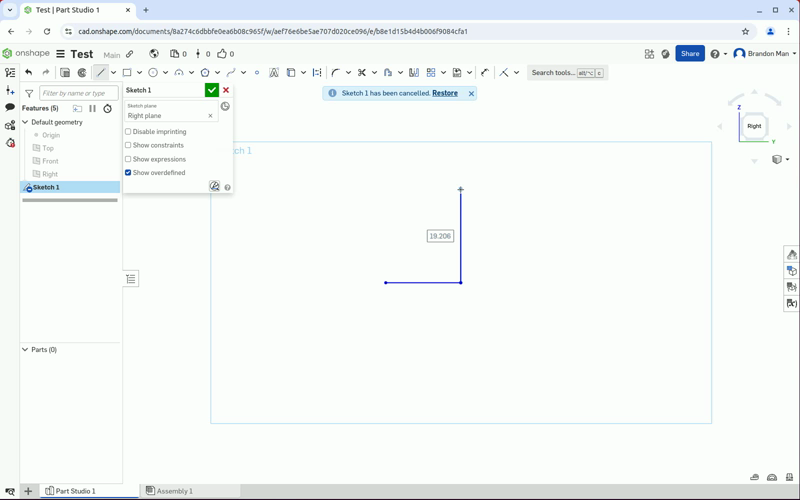
mouse_move(490, 189)
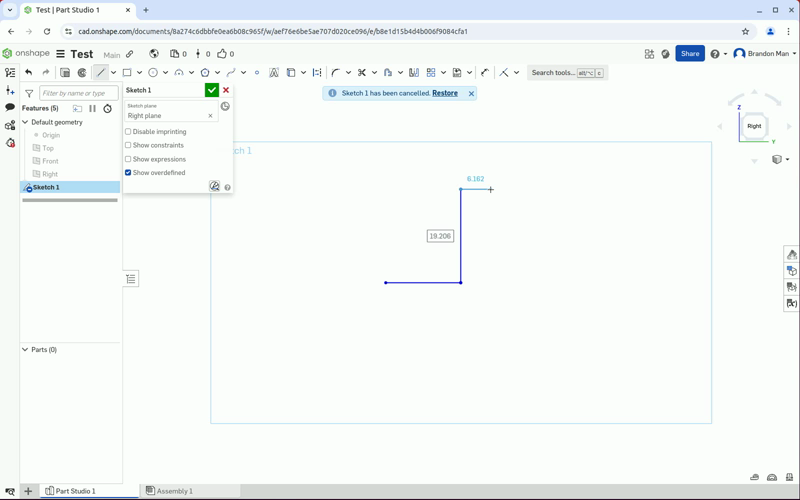
mouse_move(423, 189)
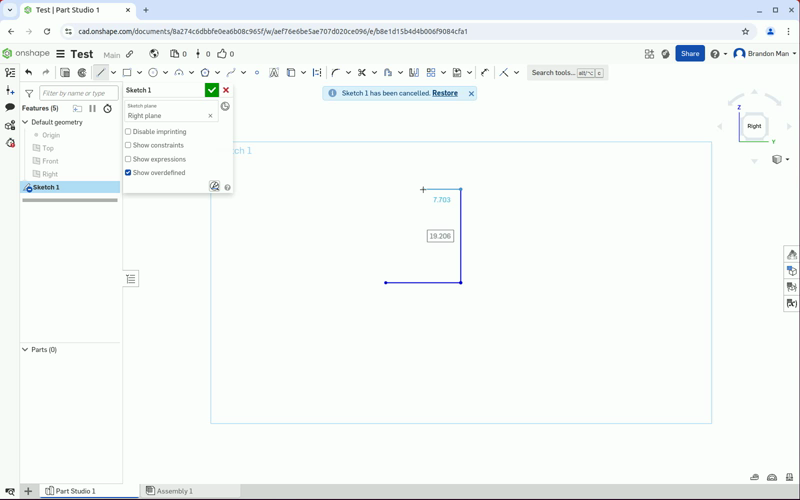
click(423, 189)
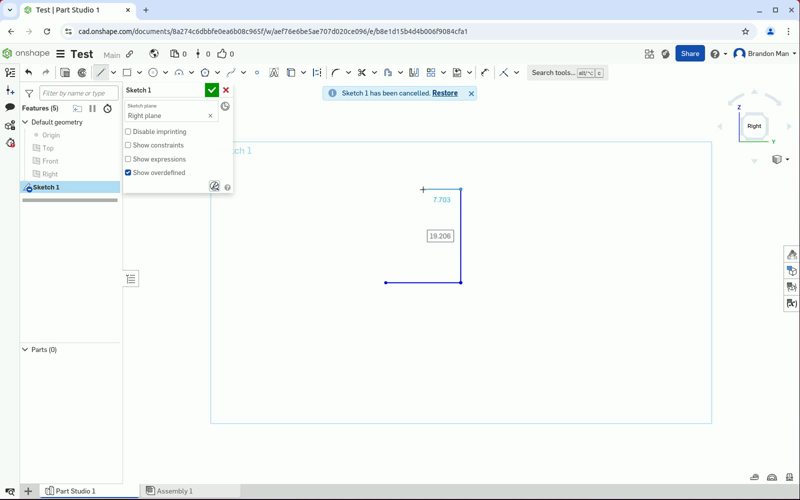
key_up(shift)
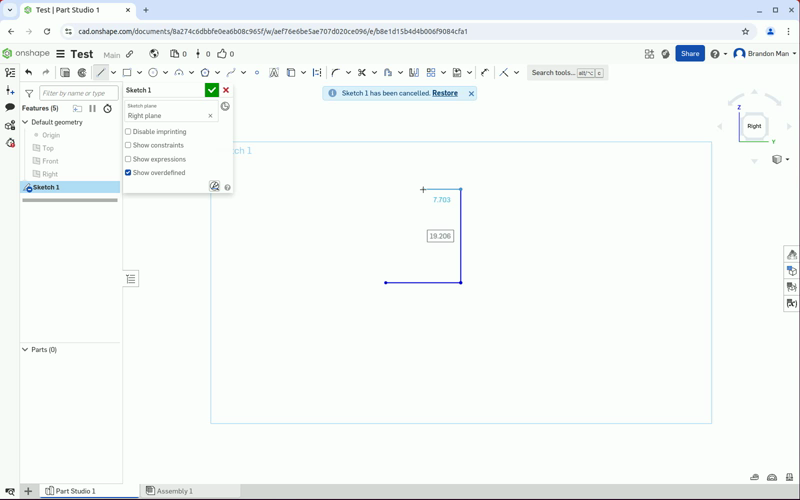
key_down(shift)
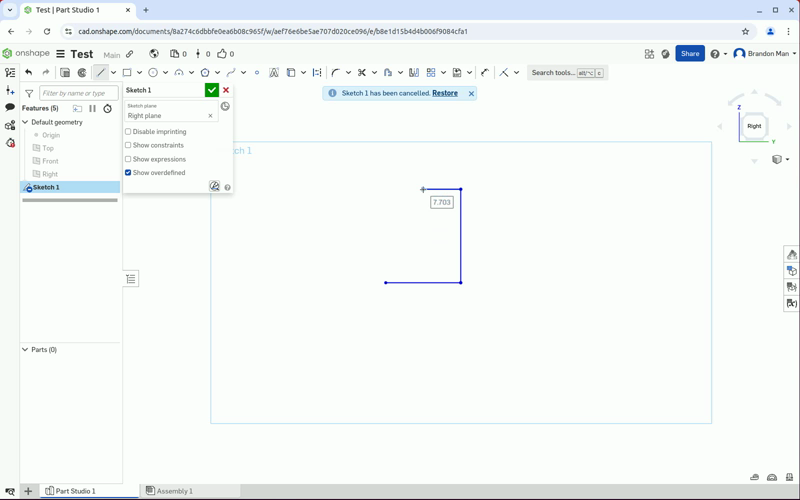
mouse_move(453, 189)
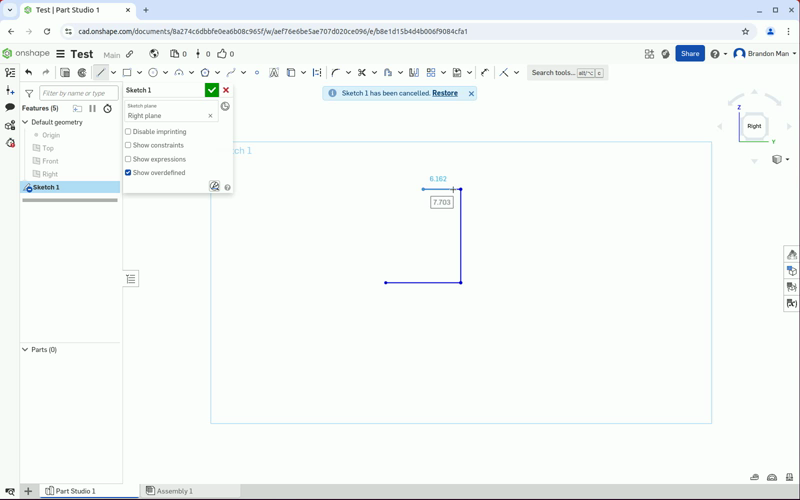
mouse_move(423, 245)
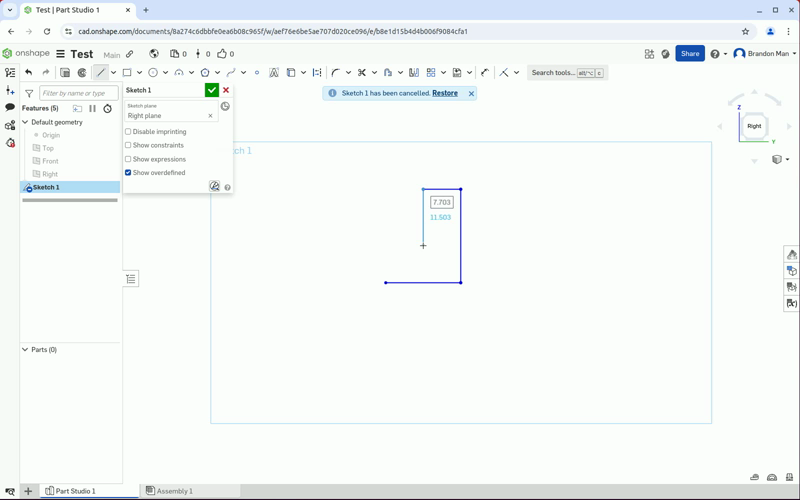
click(423, 245)
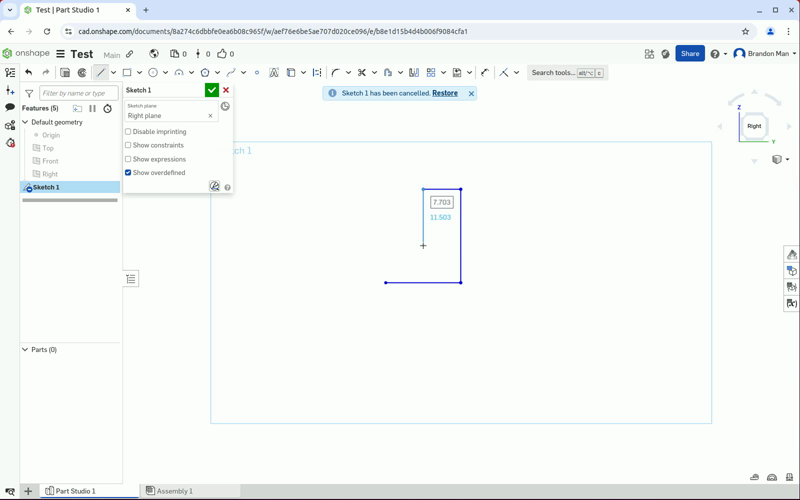
key_up(shift)
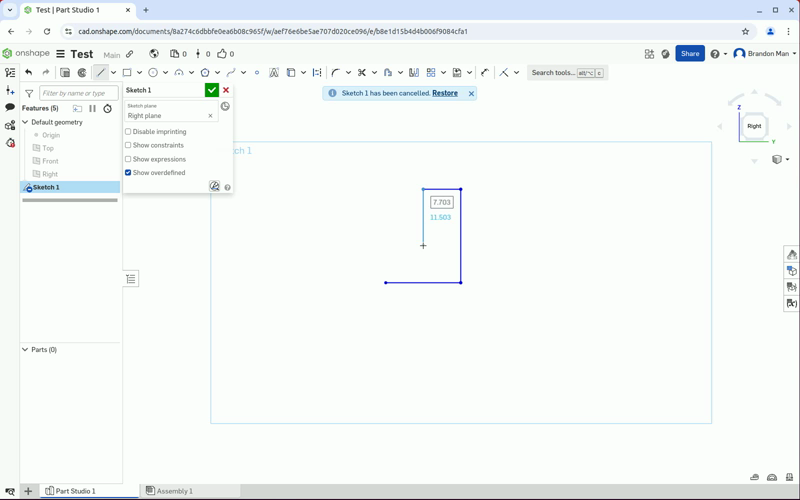
key_down(shift)
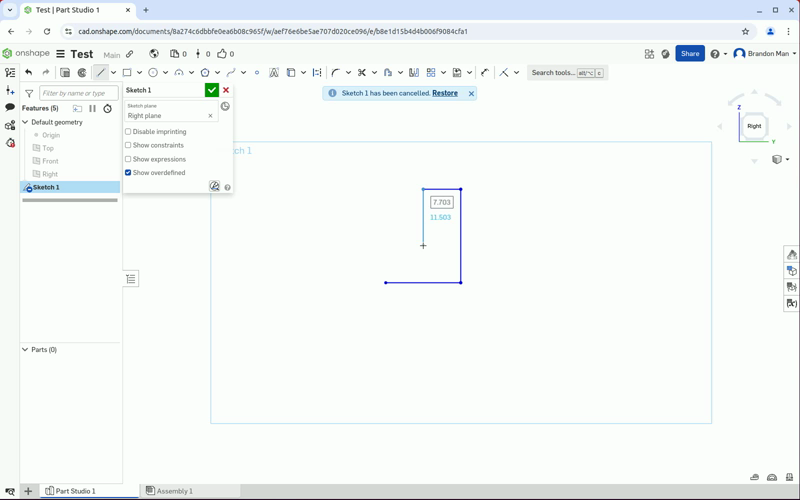
mouse_move(453, 245)
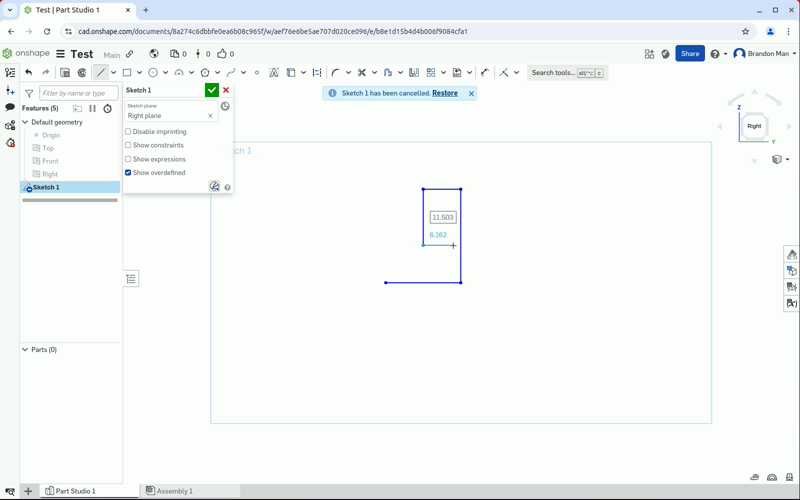
mouse_move(385, 245)
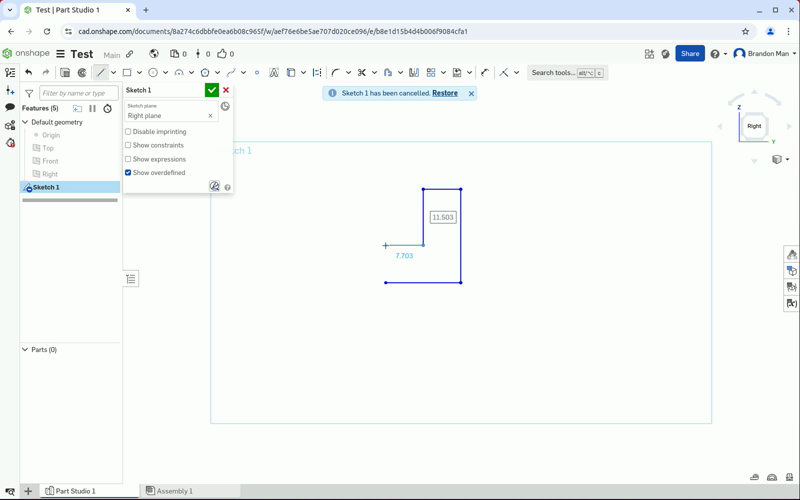
click(385, 245)
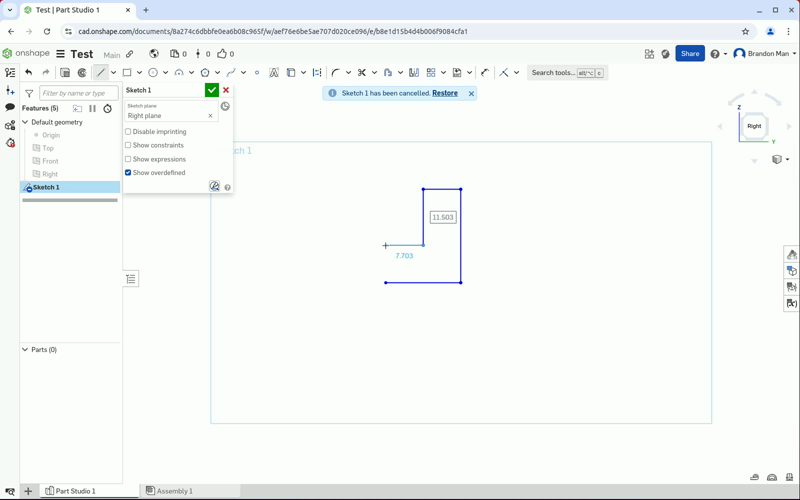
key_up(shift)
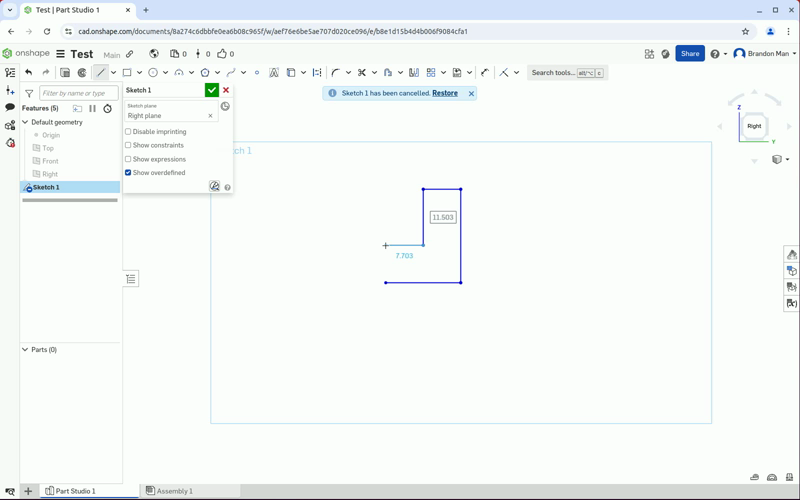
mouse_move(415, 245)
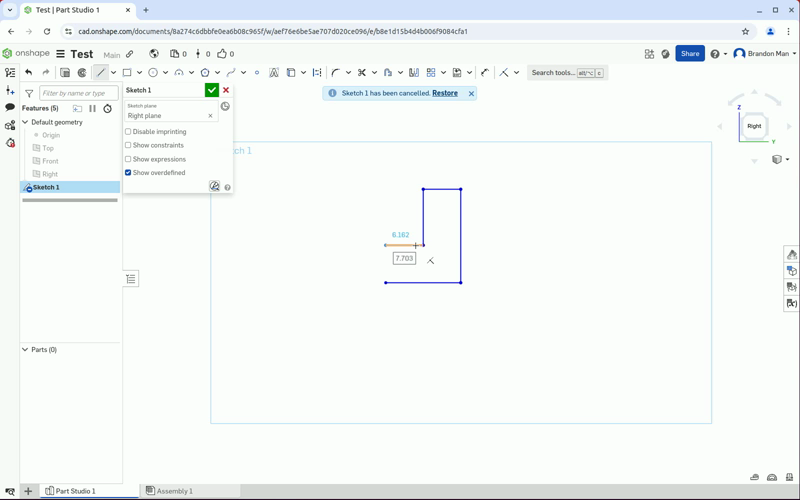
key_down(shift)
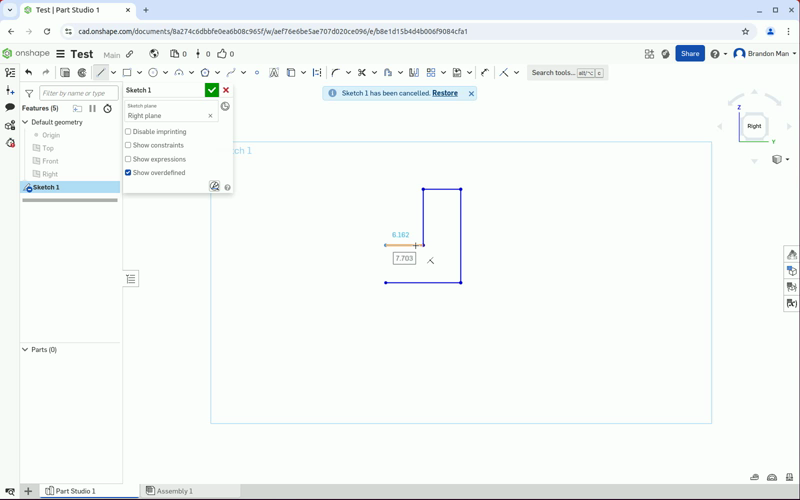
mouse_move(385, 282)
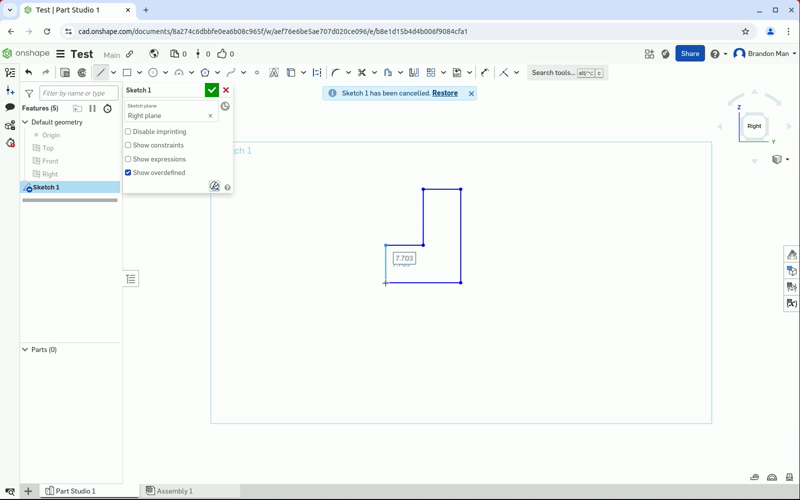
key_up(shift)
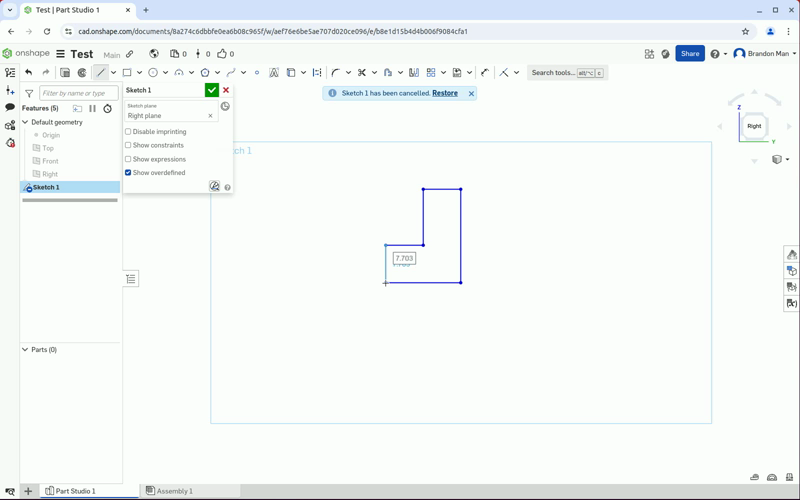
click(385, 282)
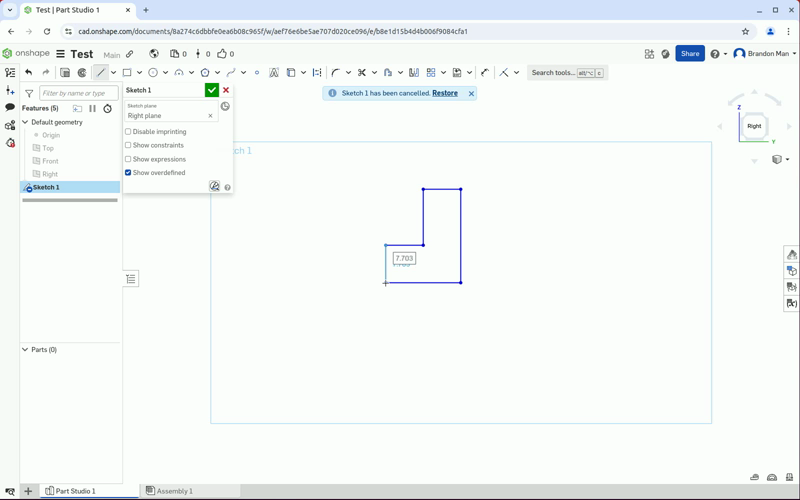
key(esc)
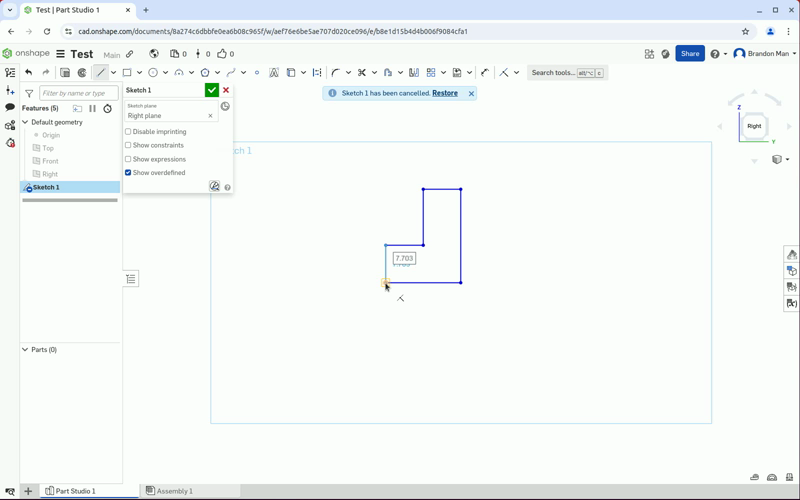
mouse_move(441, 273)
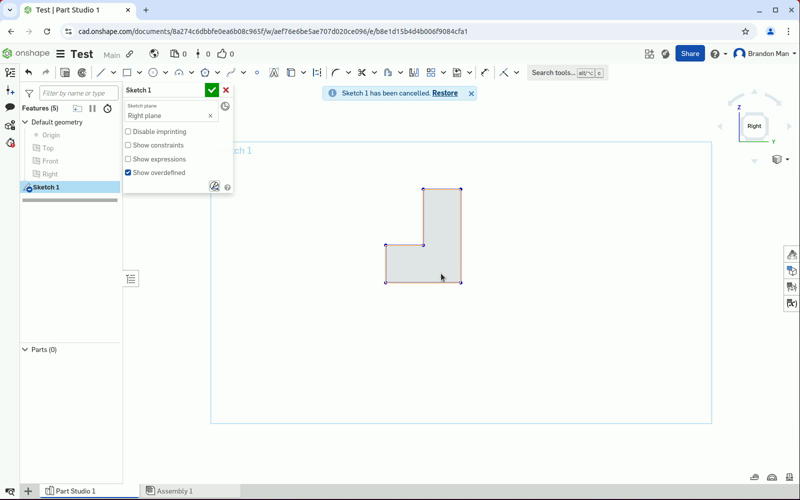
click(441, 273)
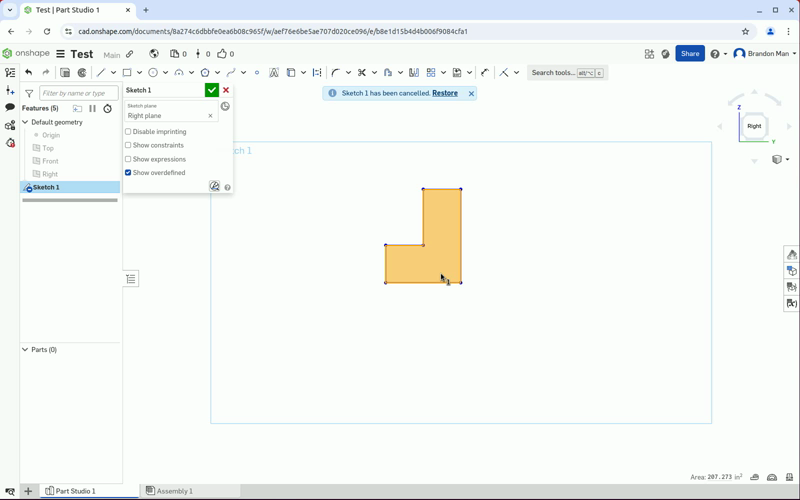
mouse_move(73, 352)
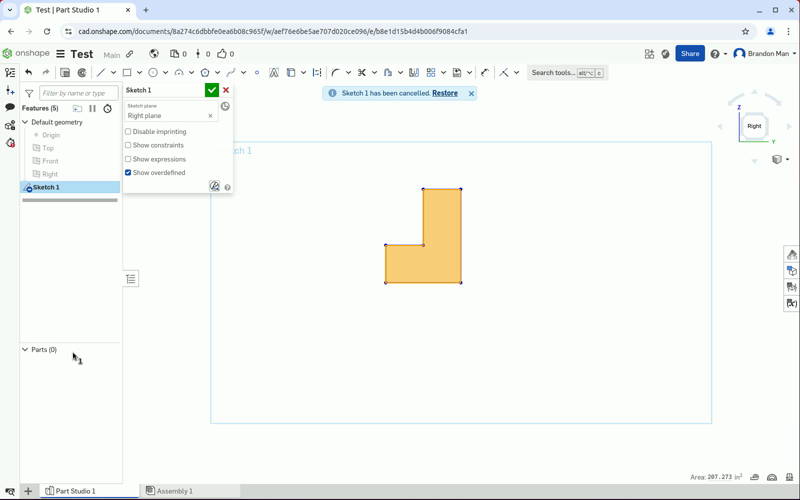
key(shift+y)
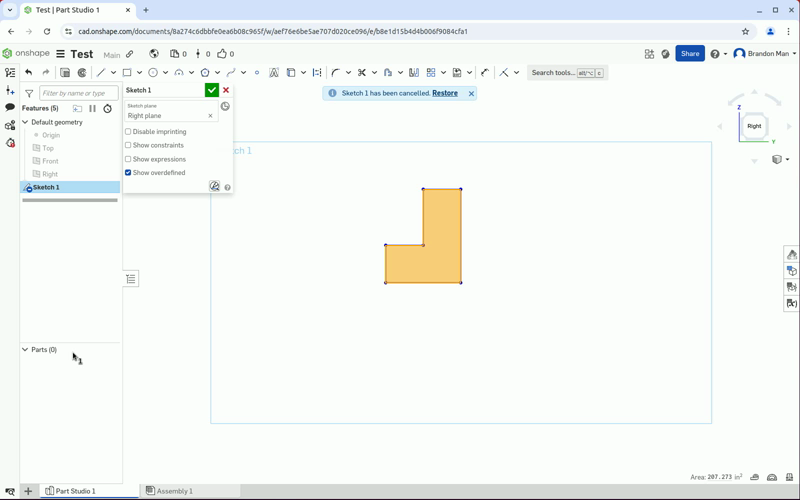
key(shift+e)
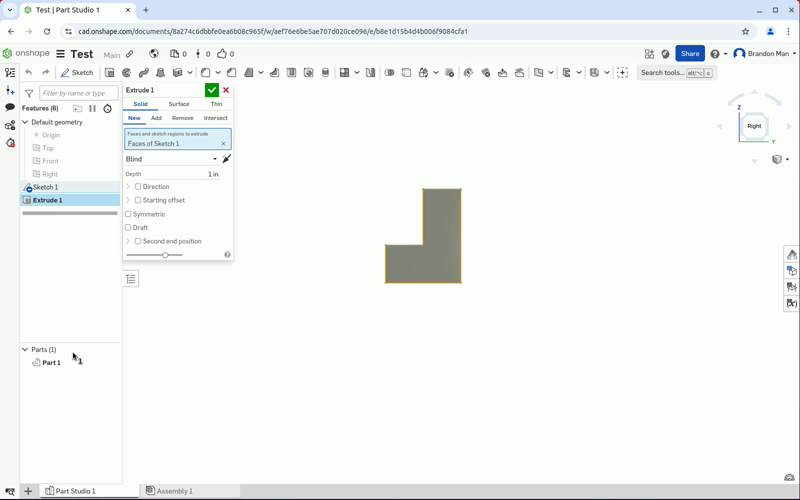
mouse_move(143, 106)
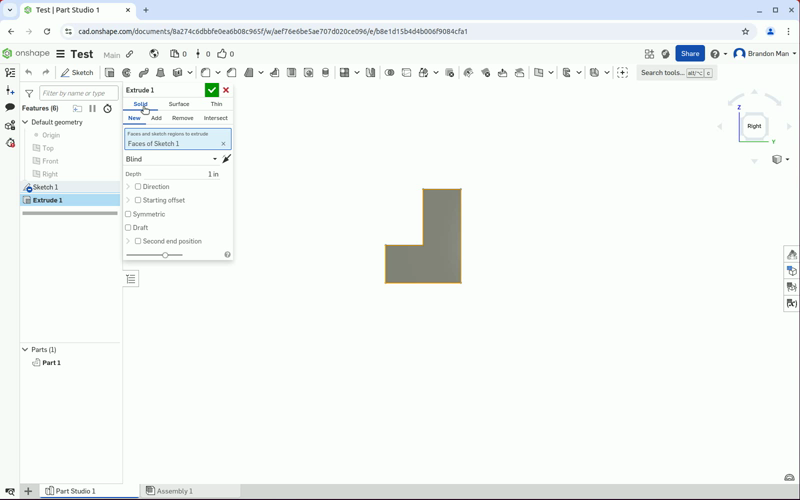
click(143, 106)
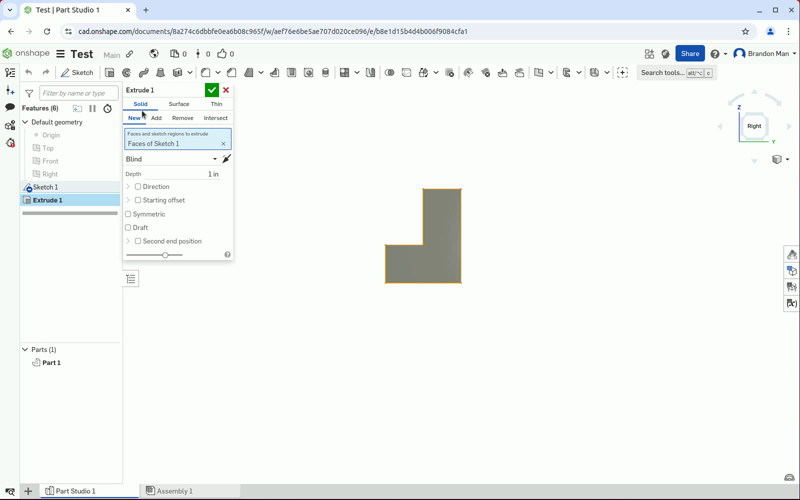
mouse_move(137, 120)
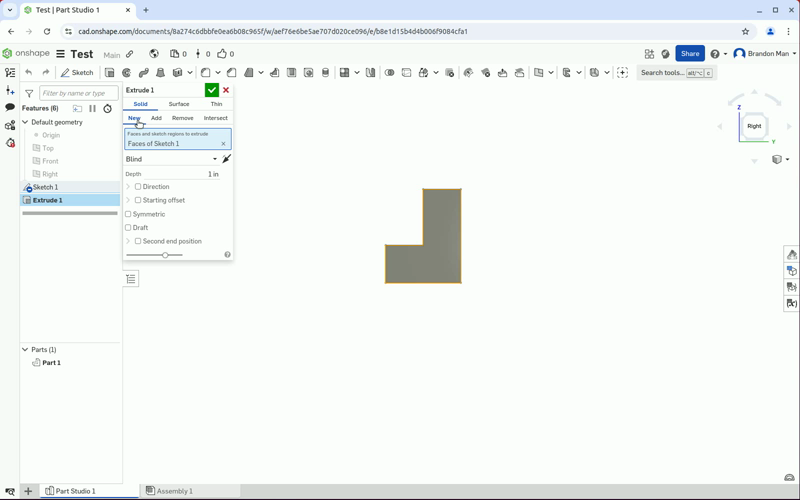
click(137, 120)
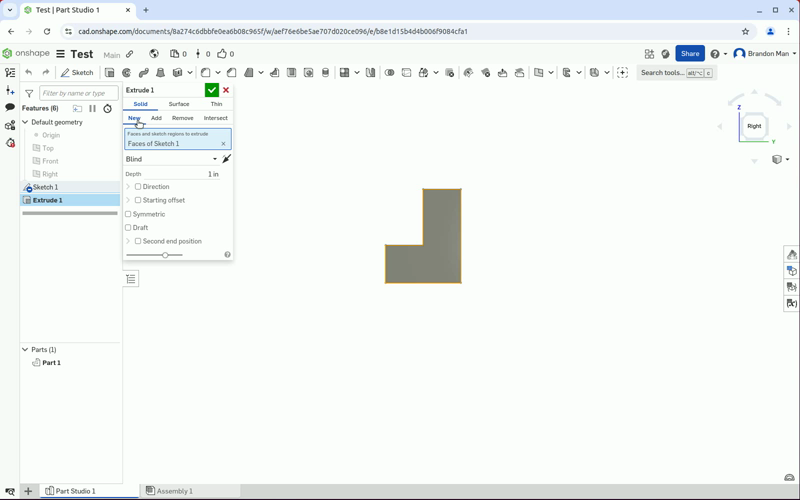
key(tab, 4)
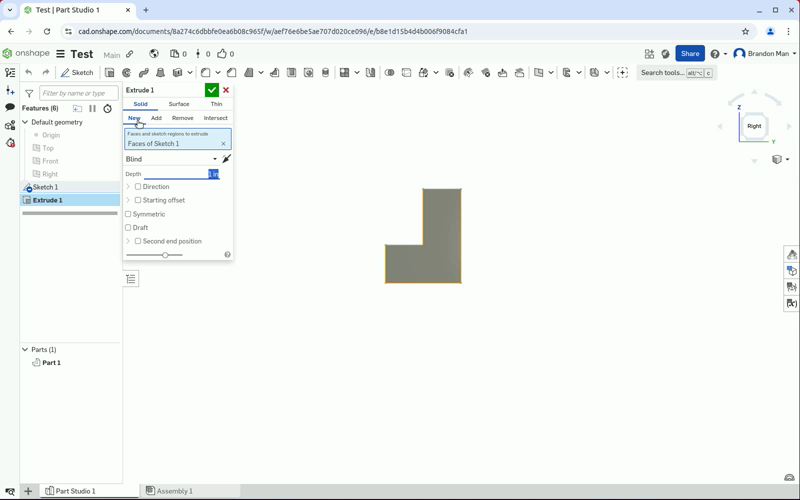
text(23.108)
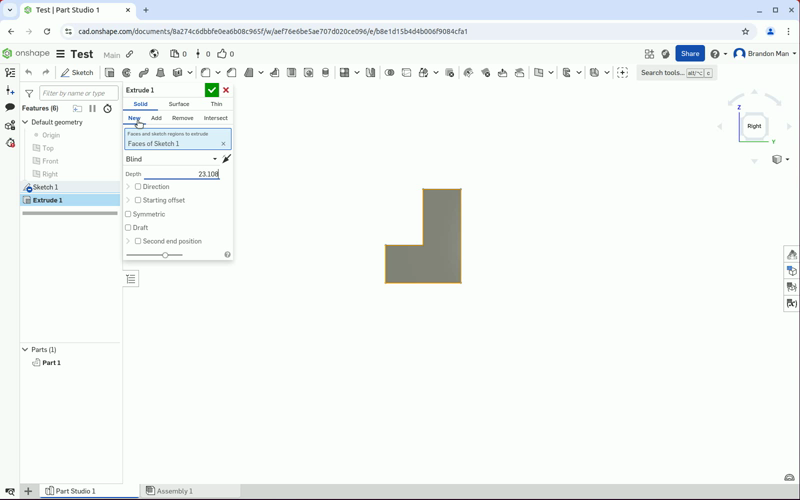
key(enter)
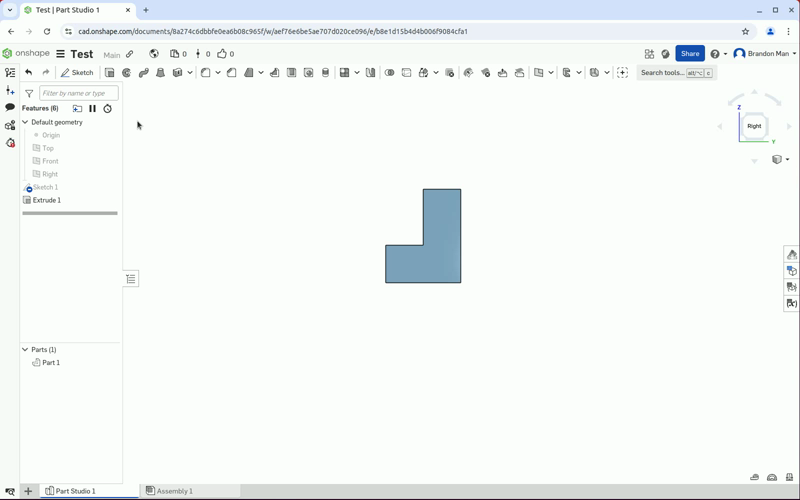
key(shift+h)
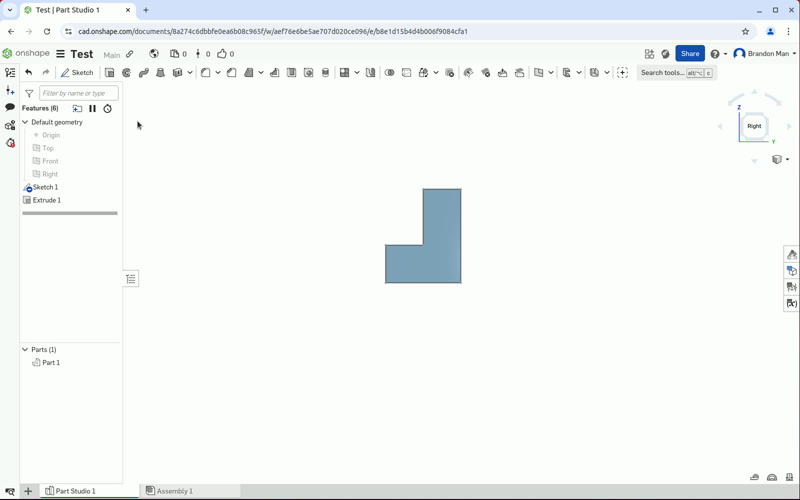
key(shift+h)
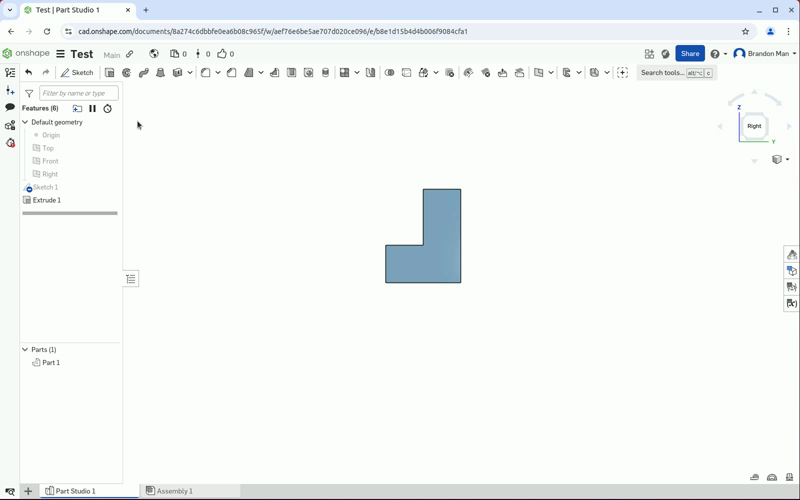
mouse_move(73, 189)
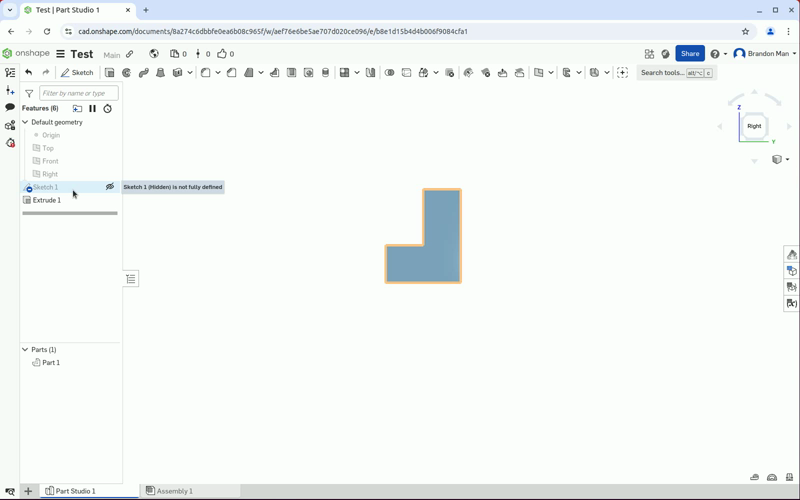
click(73, 189)
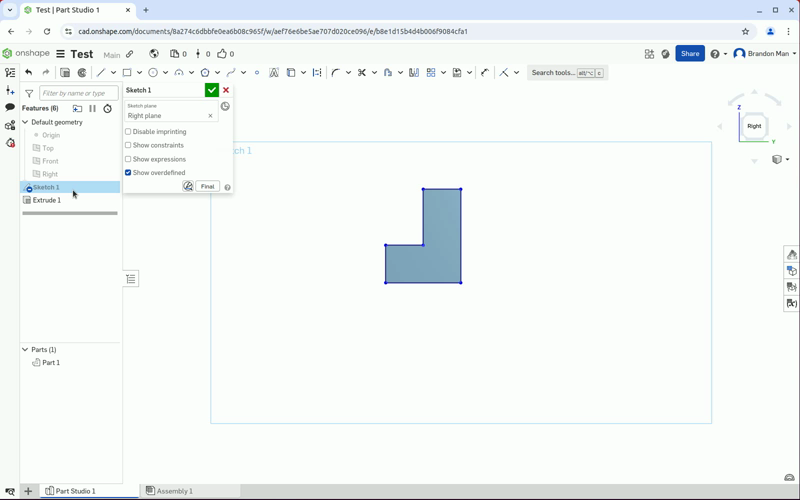
mouse_move(229, 92)
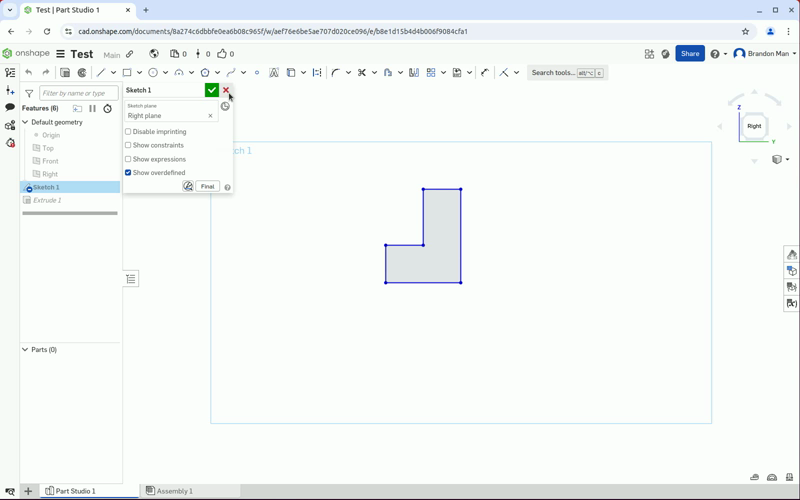
click(229, 92)
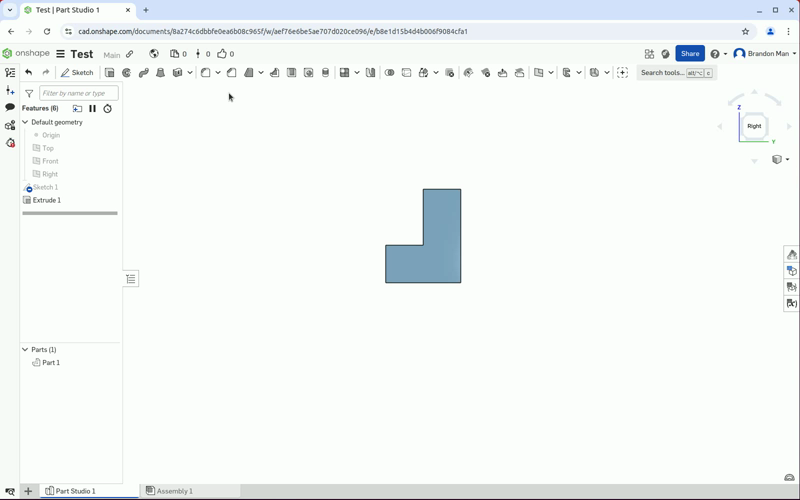
mouse_move(73, 352)
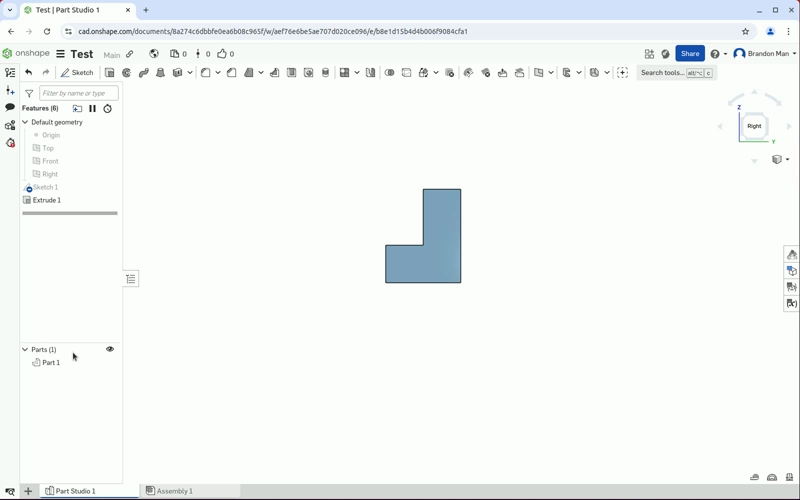
key(y)
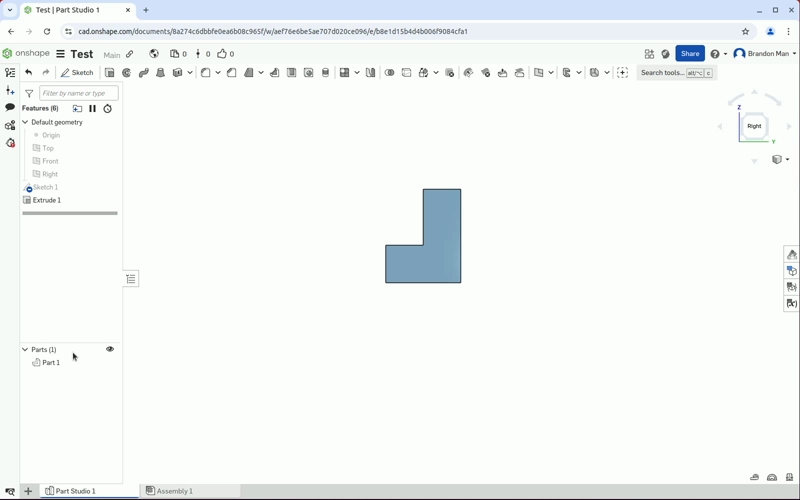
key(shift+p)
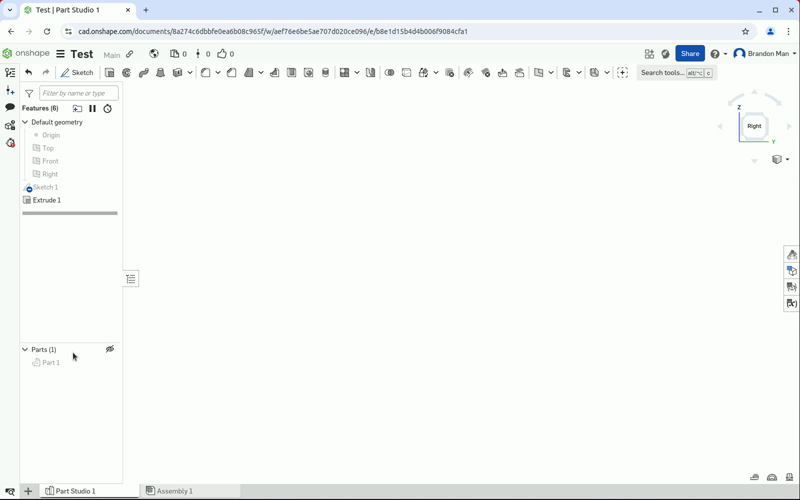
key(space)
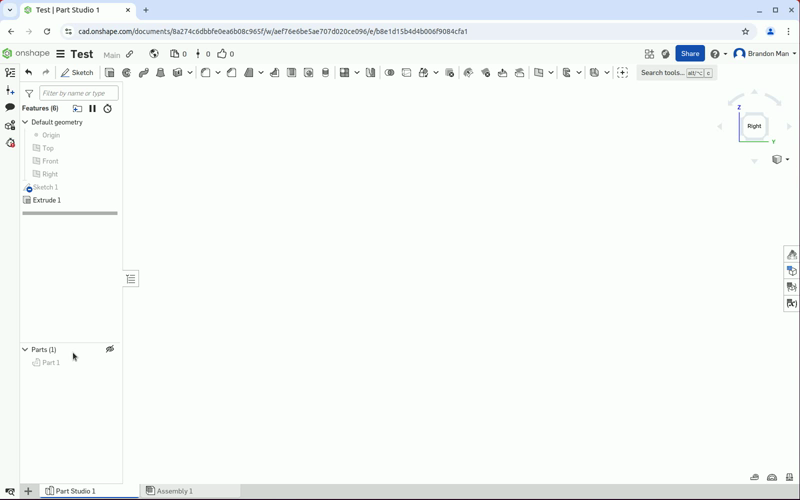
key_down(shift)
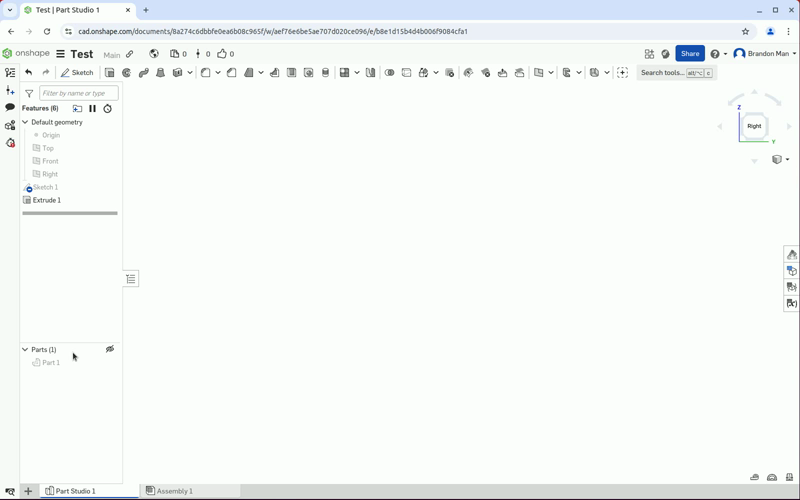
key(right)
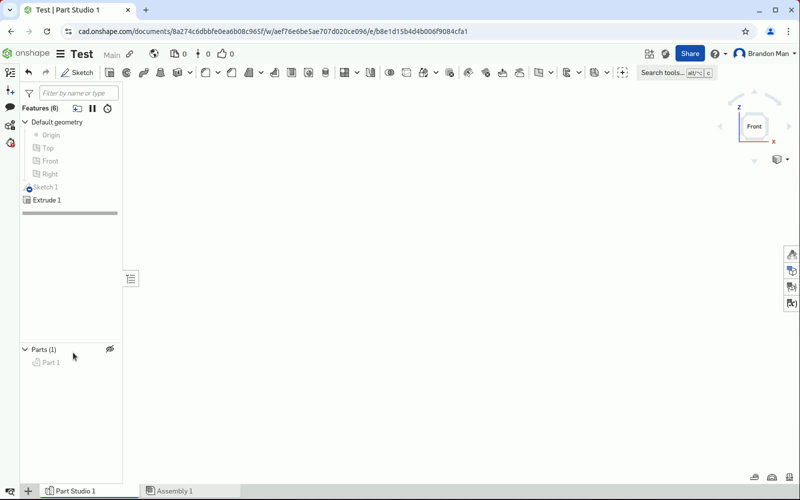
key_up(shift)
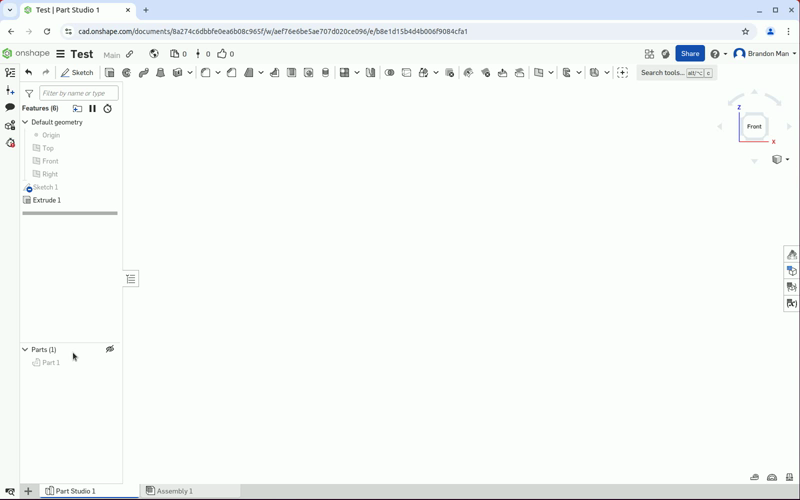
key(space)
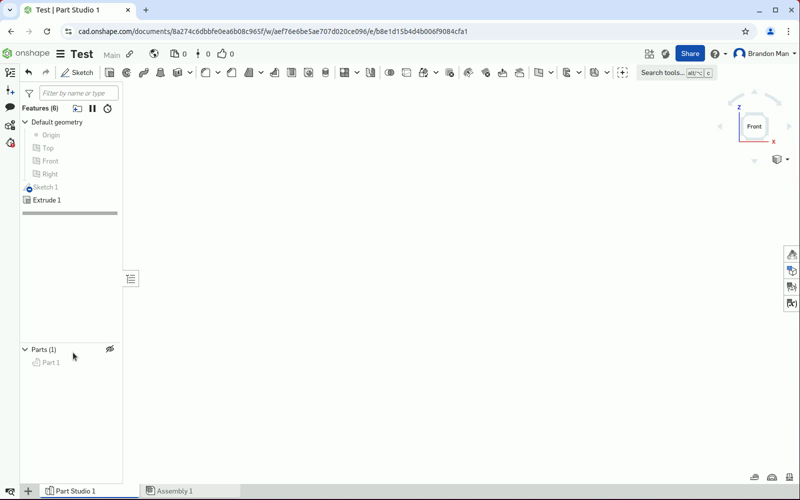
key_down(shift)
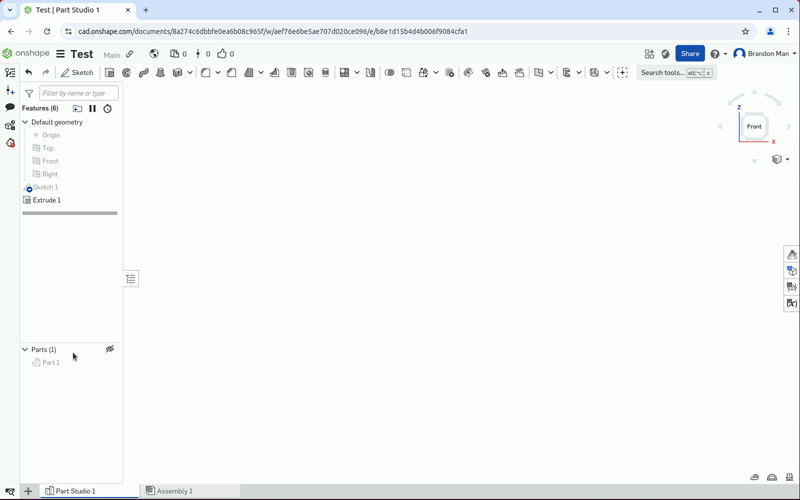
key(down)
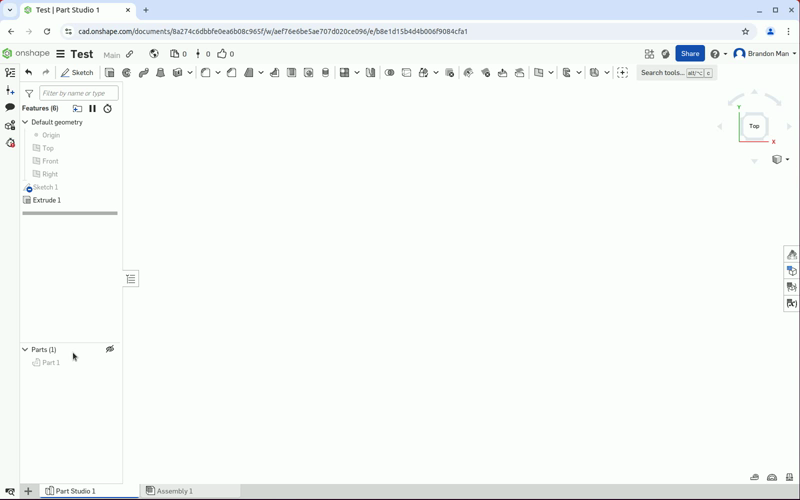
key_up(shift)
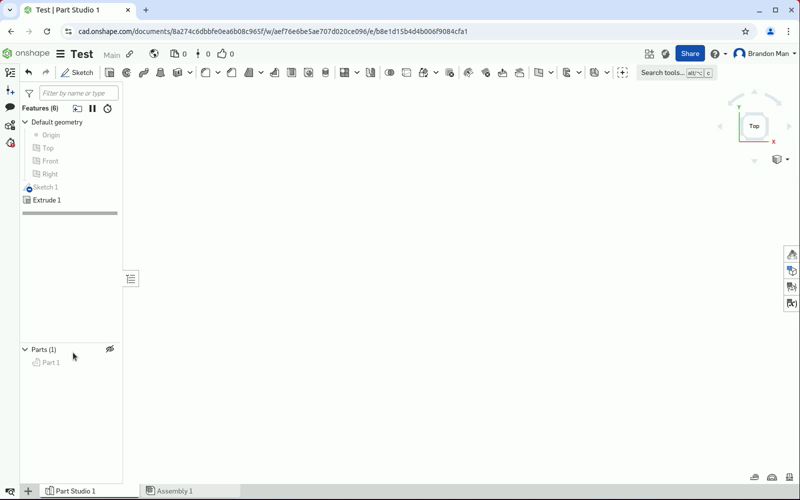
mouse_move(73, 352)
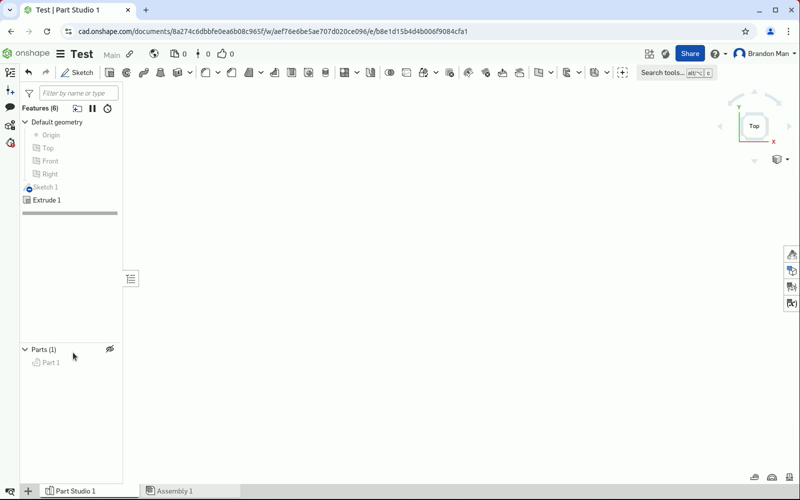
key(shift+y)
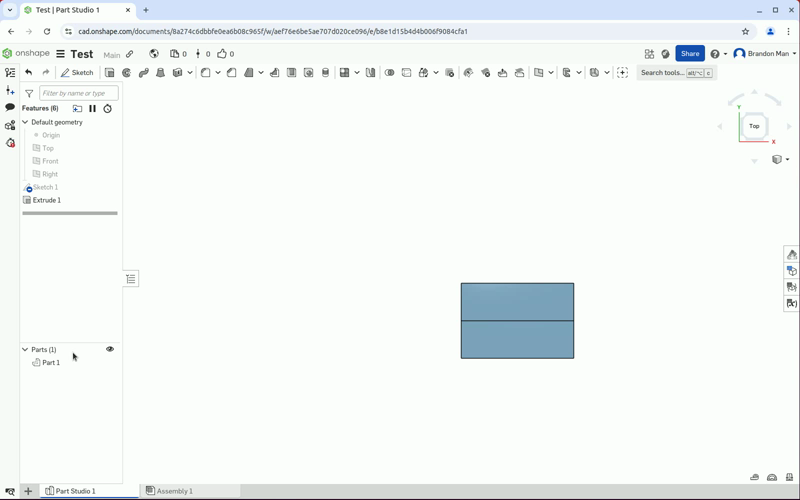
mouse_move(541, 75)
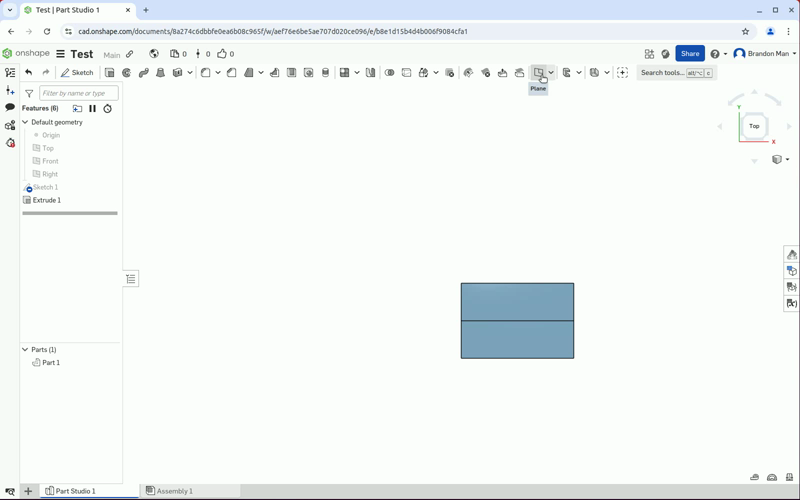
click(541, 75)
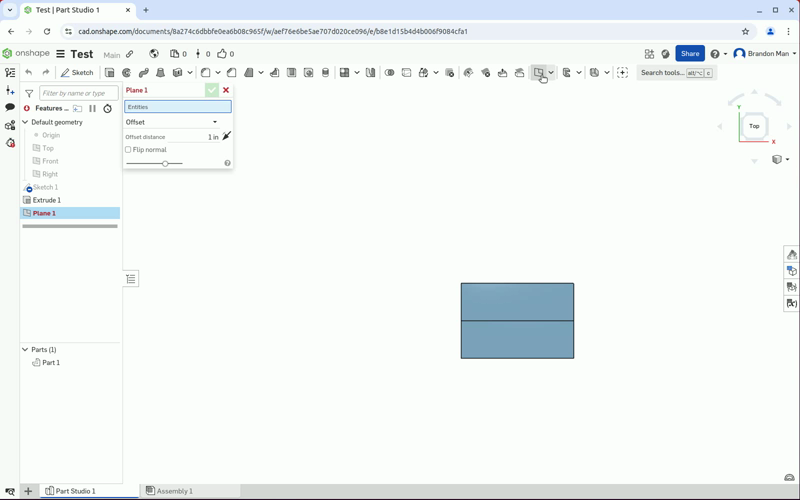
mouse_move(73, 150)
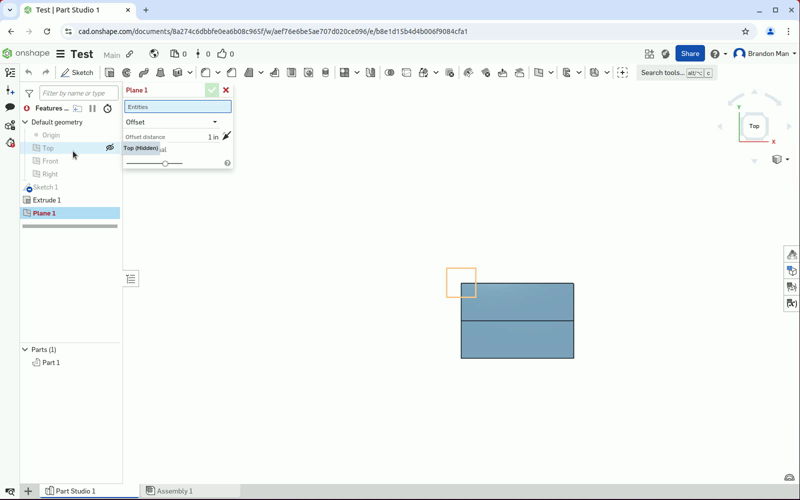
click(73, 150)
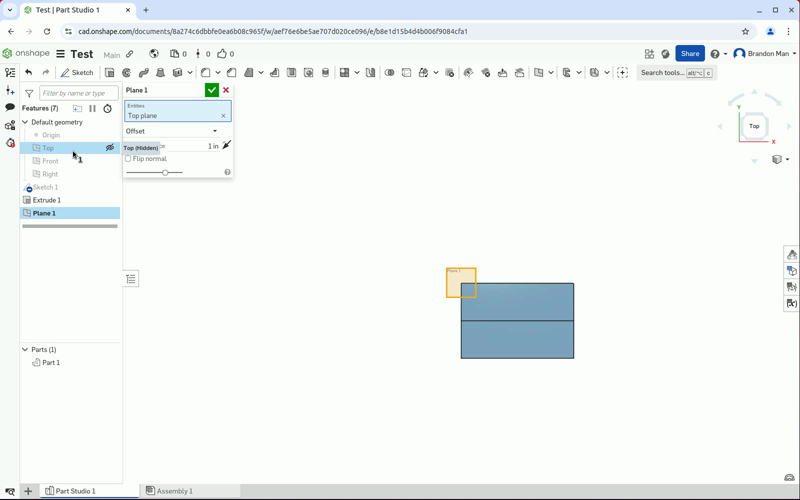
key(tab, 2)
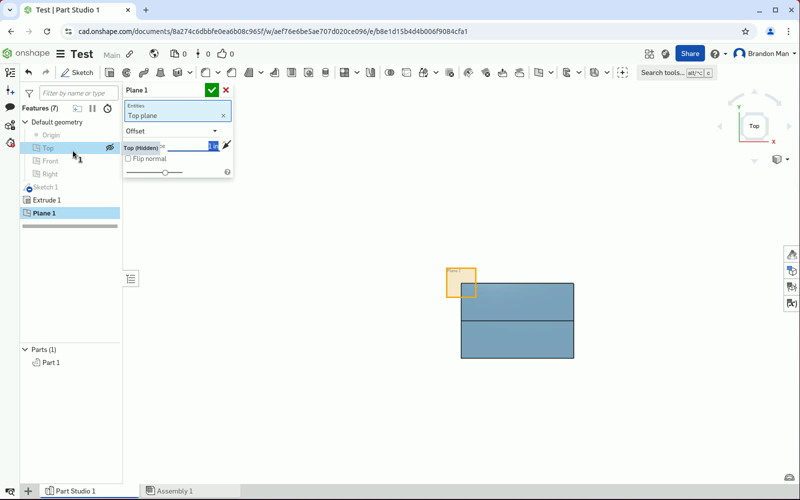
text(19.257)
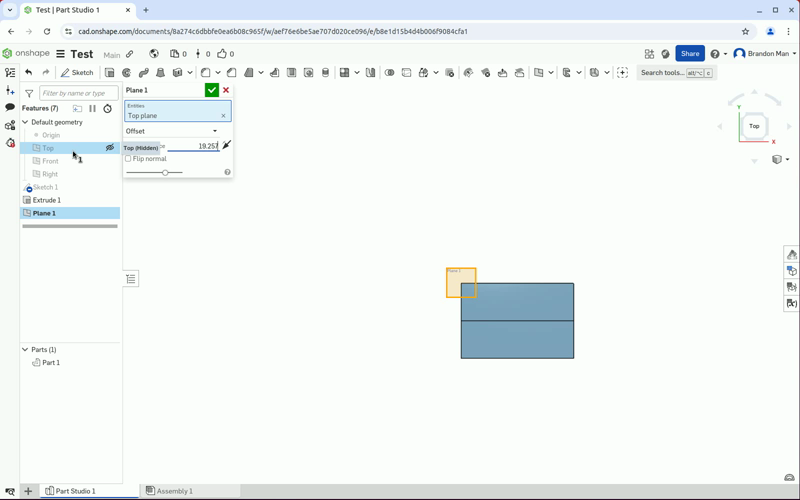
key(enter, 2)
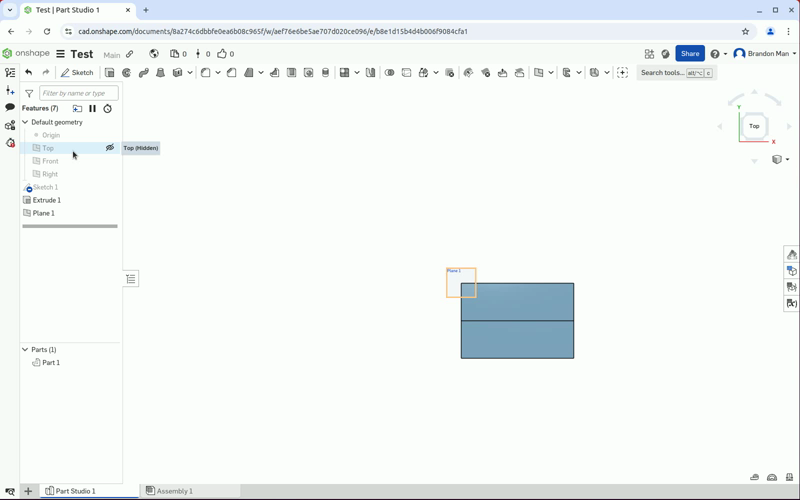
key(shift+s)
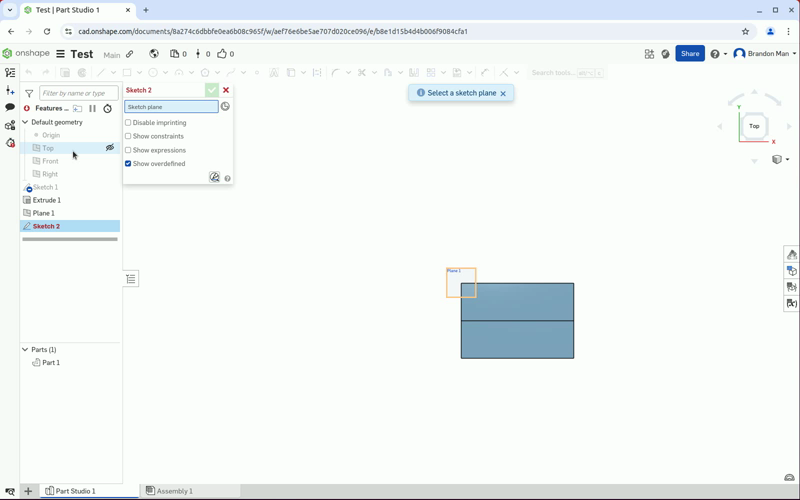
mouse_move(73, 215)
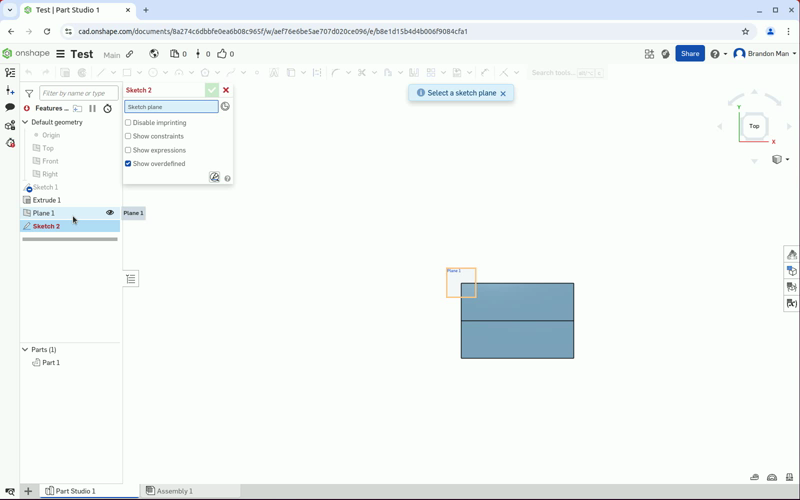
click(73, 215)
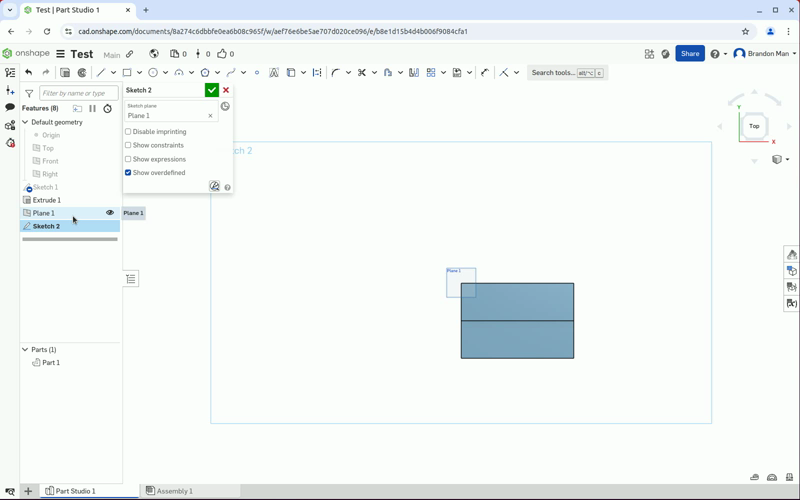
mouse_move(73, 352)
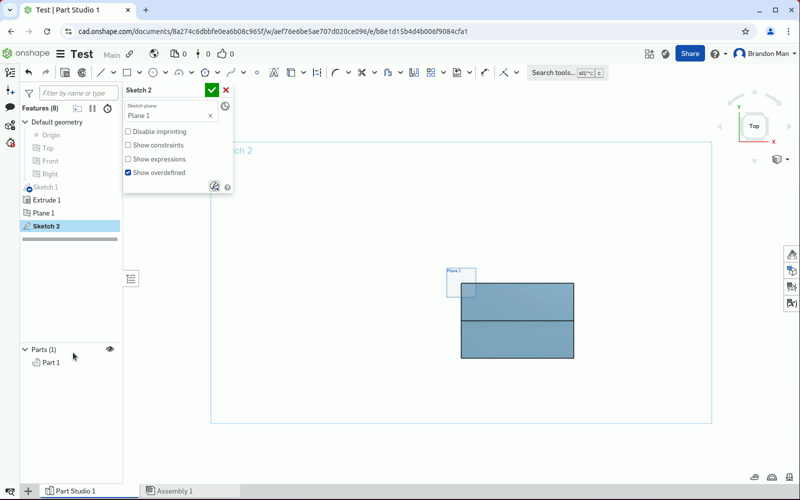
key(y)
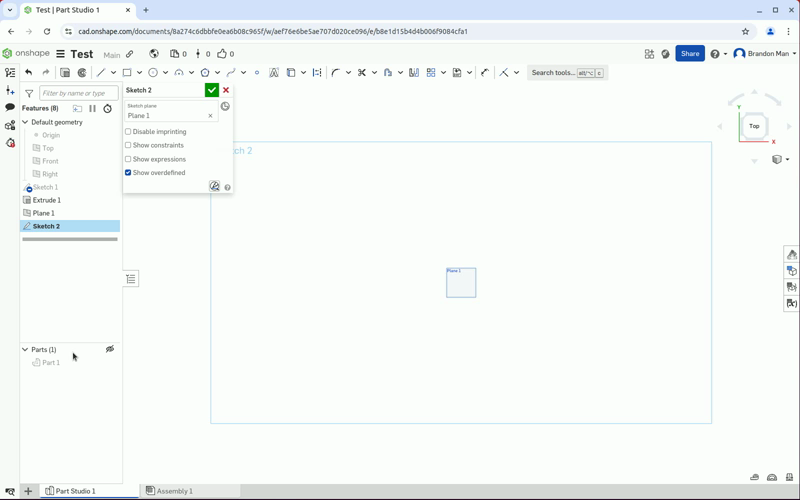
key(l)
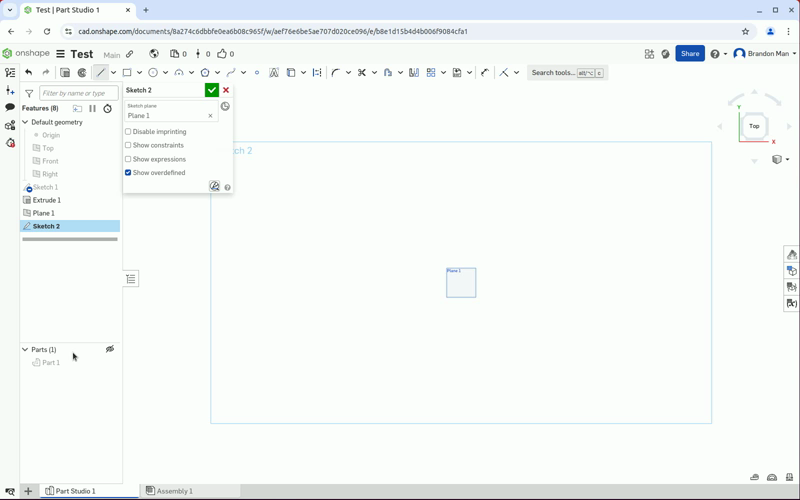
key_down(shift)
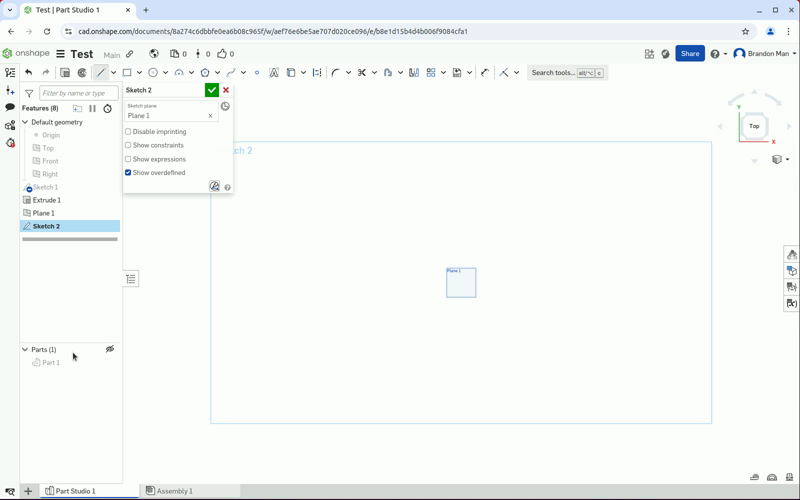
mouse_move(498, 320)
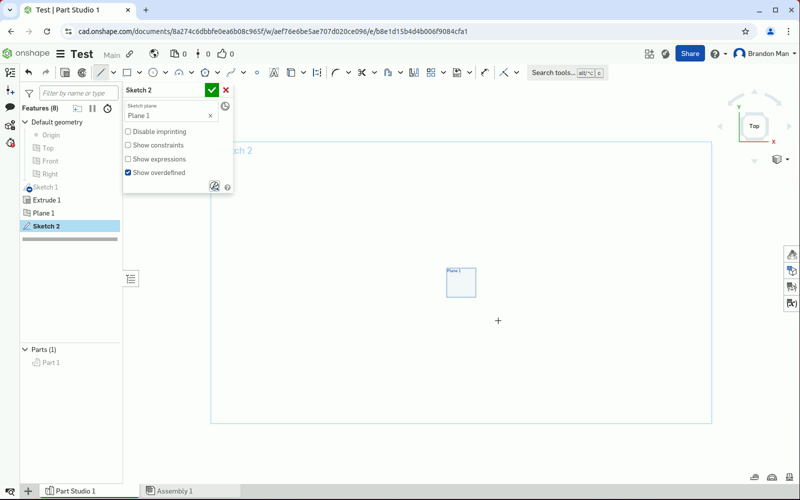
click(498, 320)
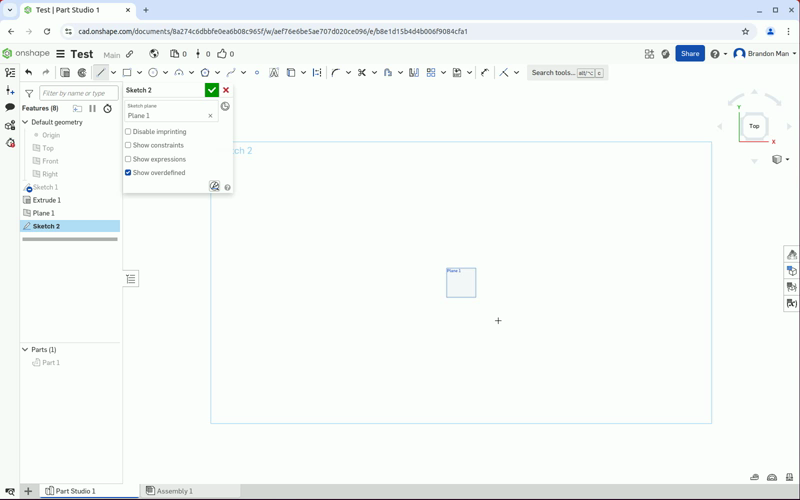
key_up(shift)
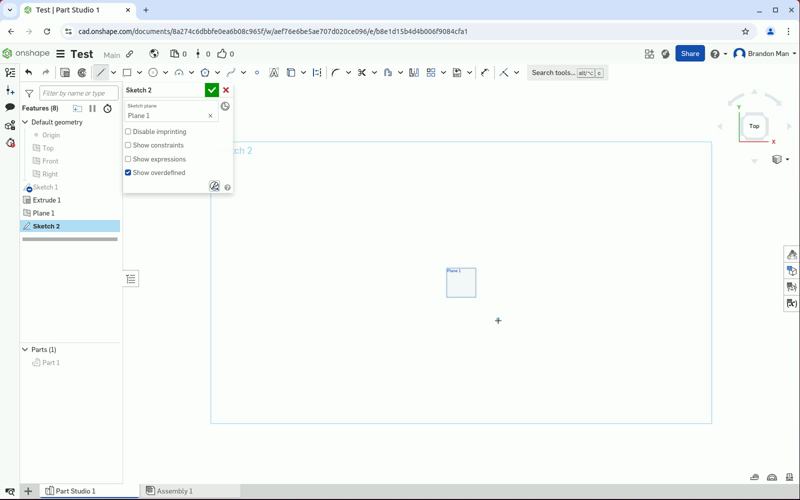
key_down(shift)
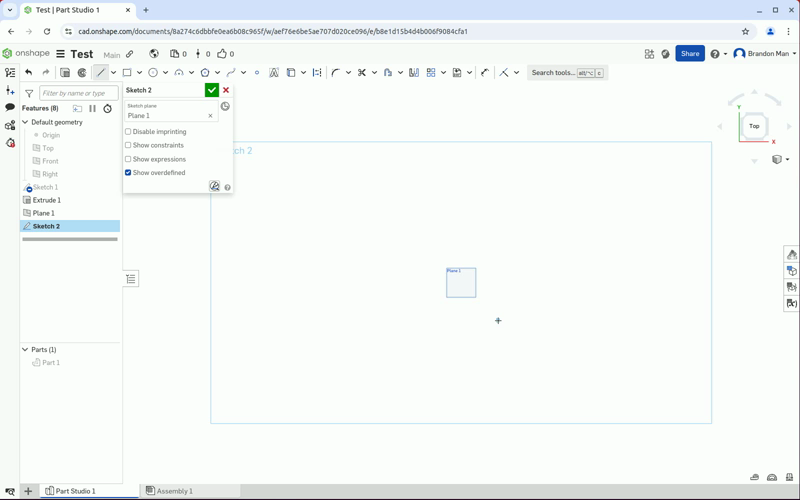
mouse_move(528, 320)
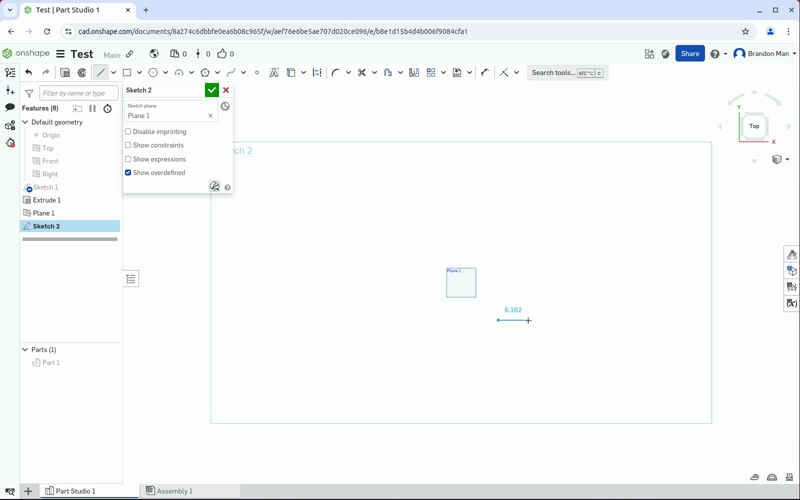
mouse_move(536, 320)
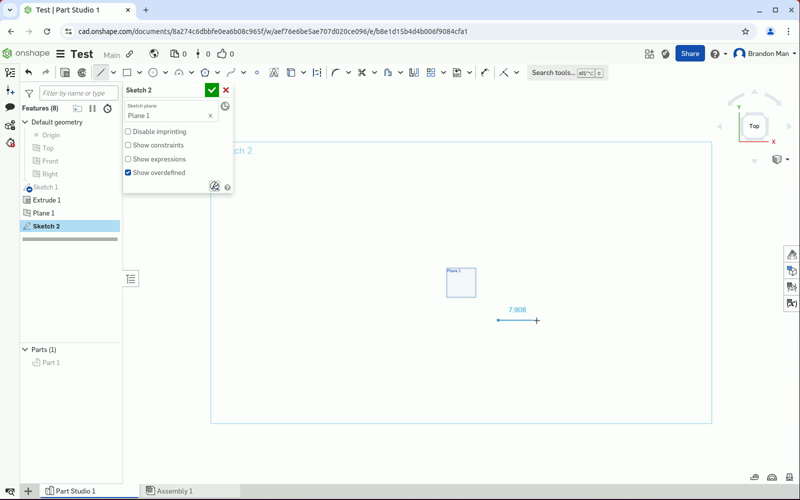
click(536, 320)
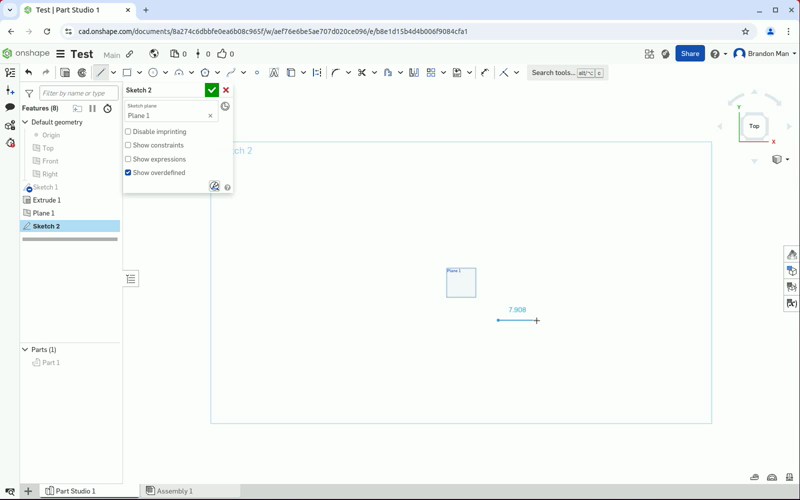
key_up(shift)
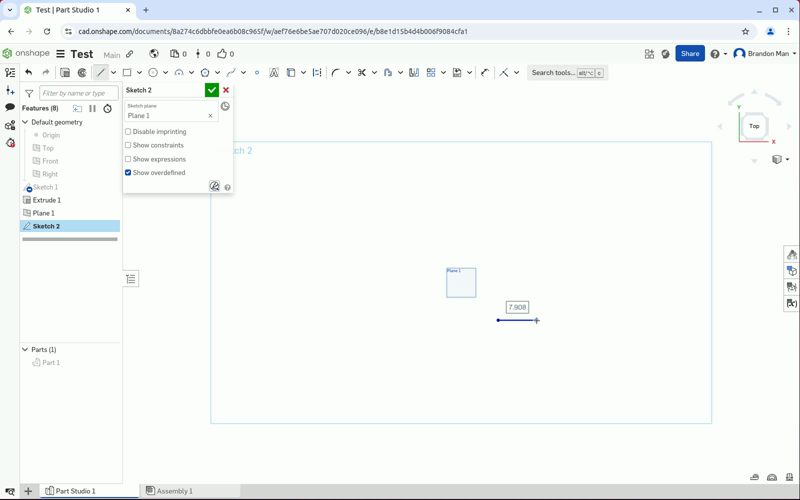
key_down(shift)
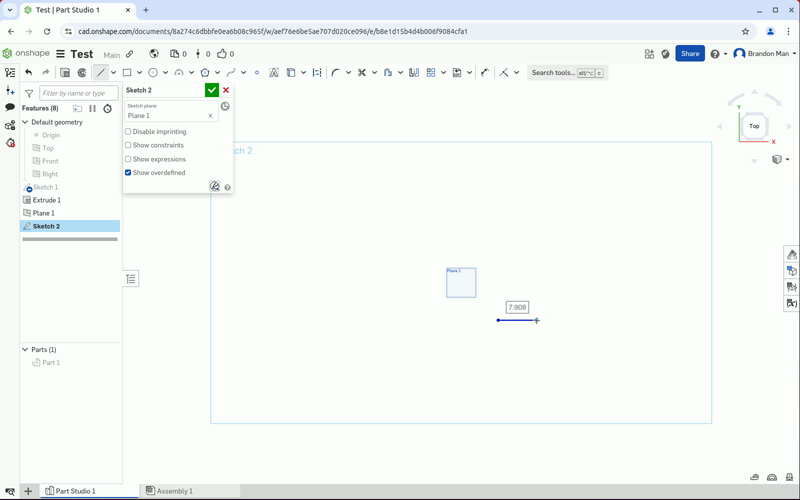
mouse_move(566, 320)
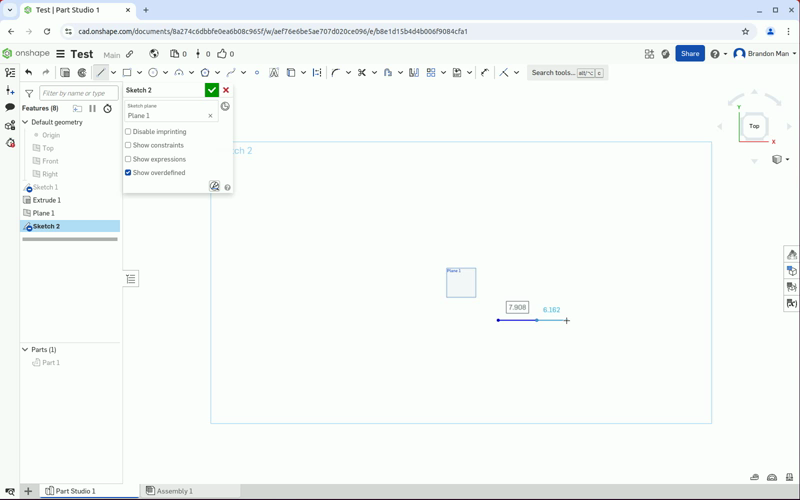
mouse_move(536, 282)
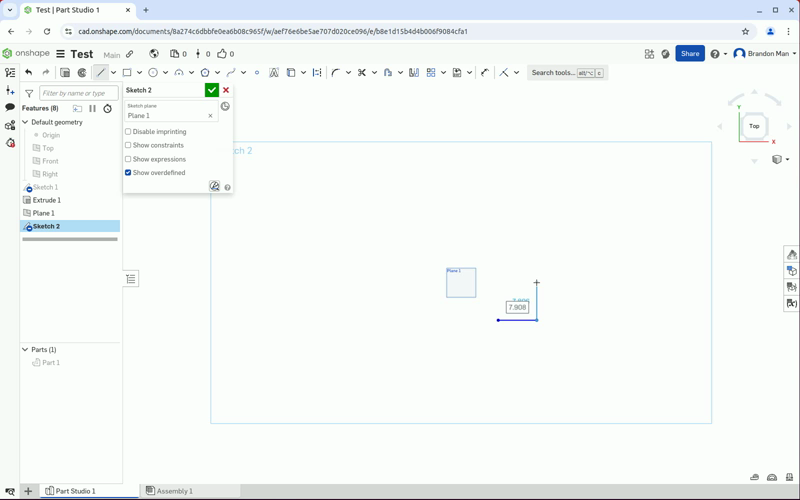
click(536, 282)
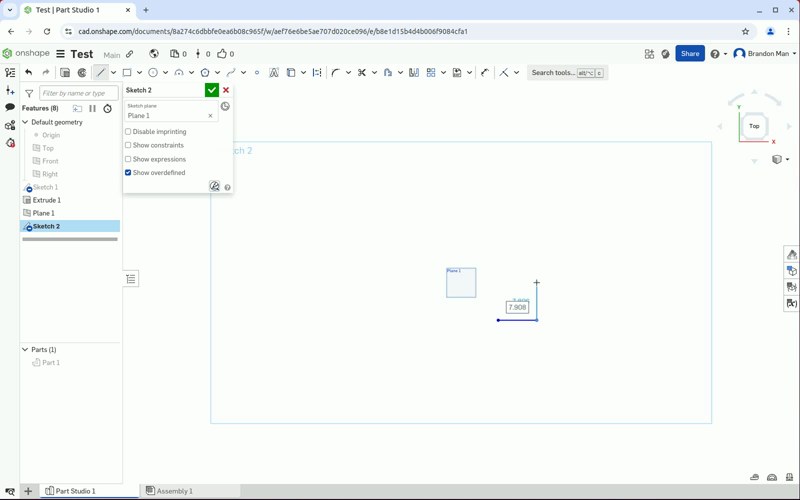
key_up(shift)
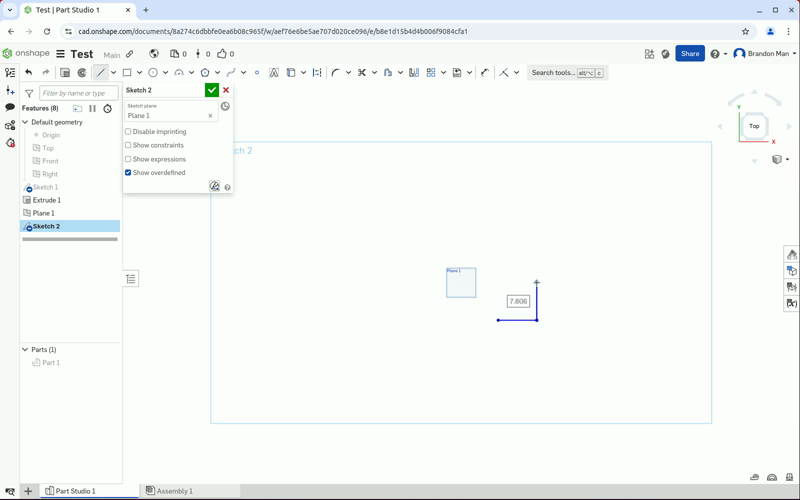
key_down(shift)
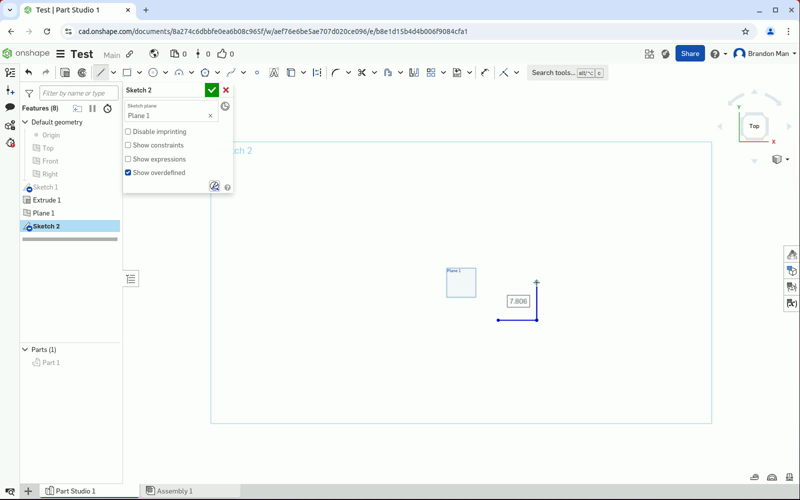
mouse_move(566, 282)
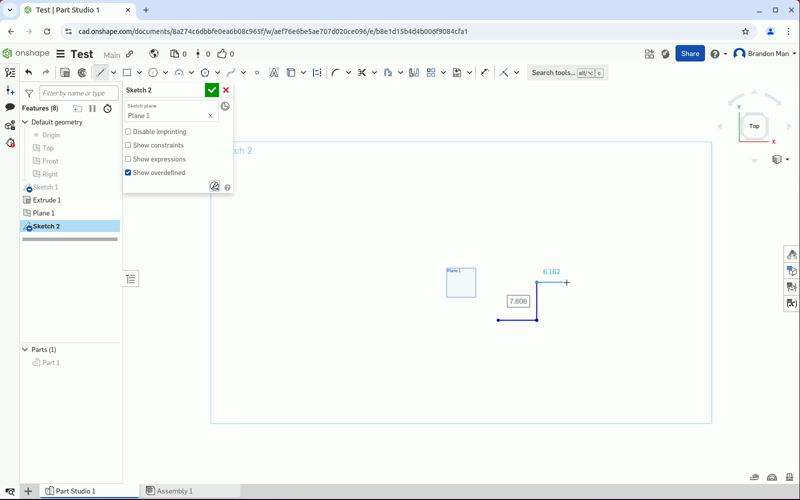
mouse_move(498, 282)
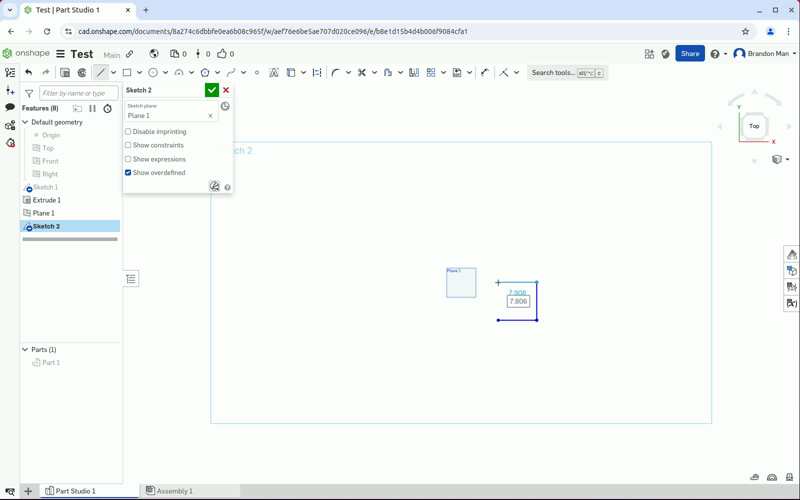
click(498, 282)
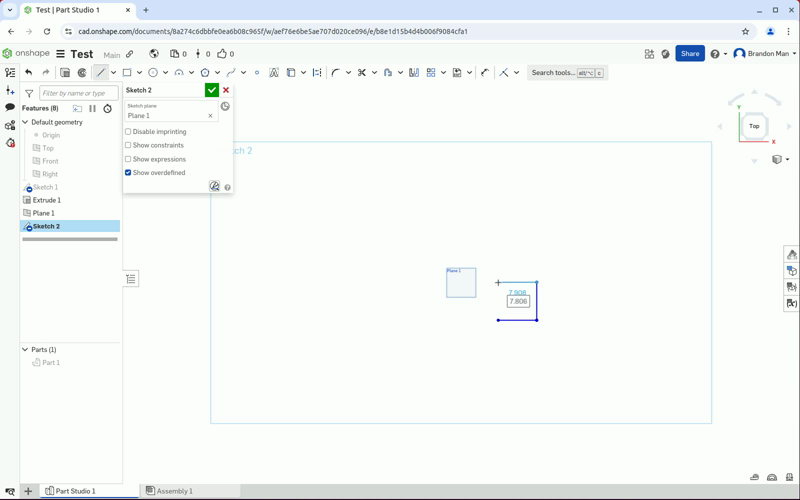
key_up(shift)
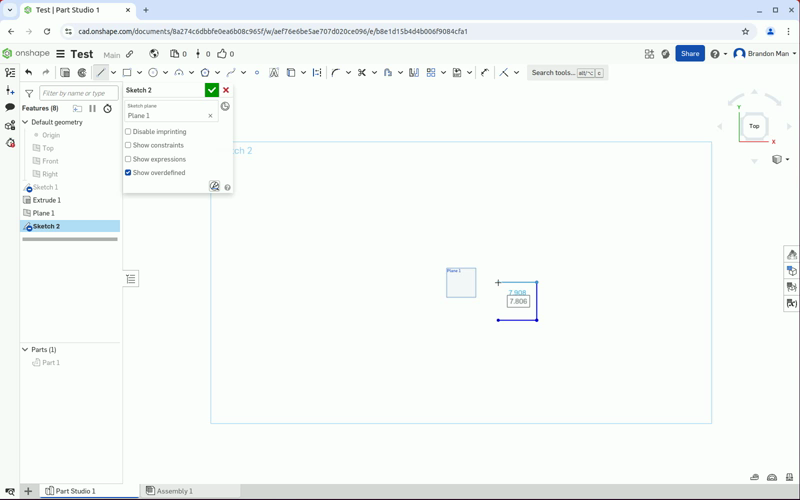
mouse_move(528, 282)
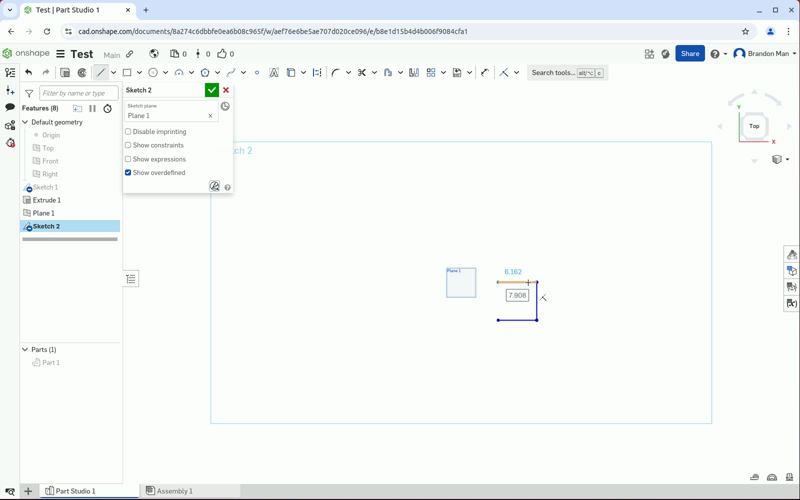
key_down(shift)
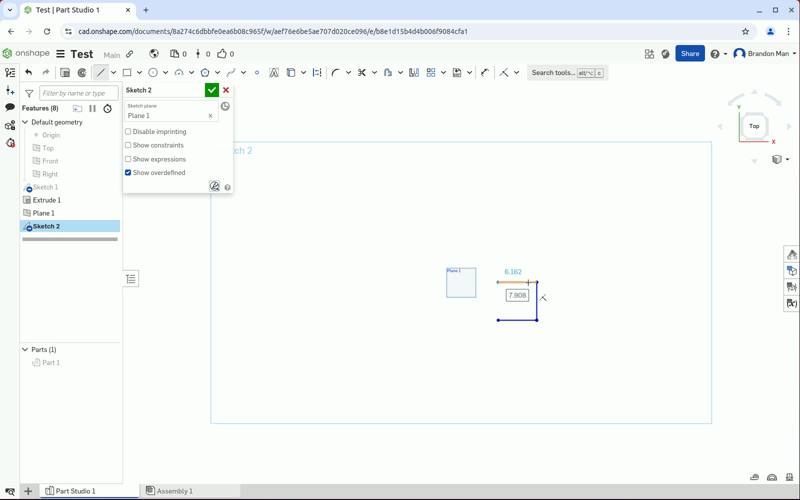
mouse_move(498, 320)
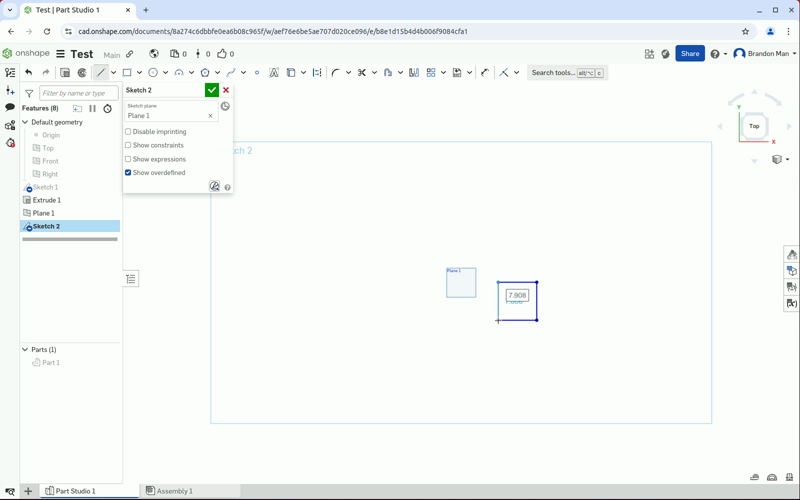
key_up(shift)
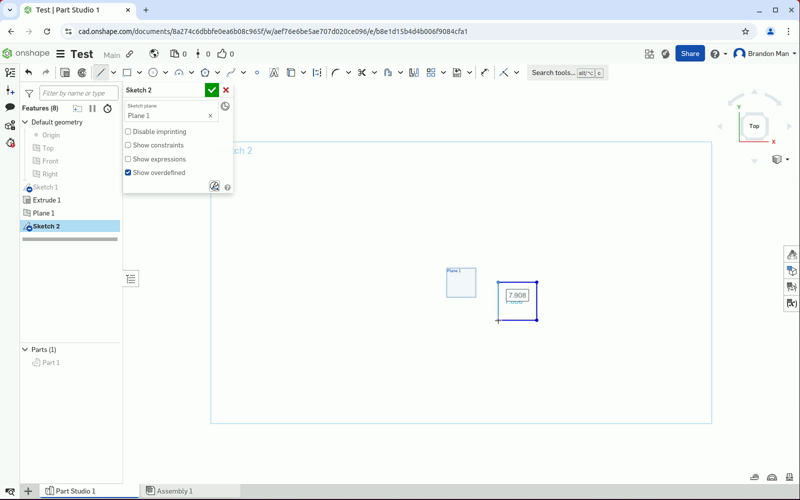
click(498, 320)
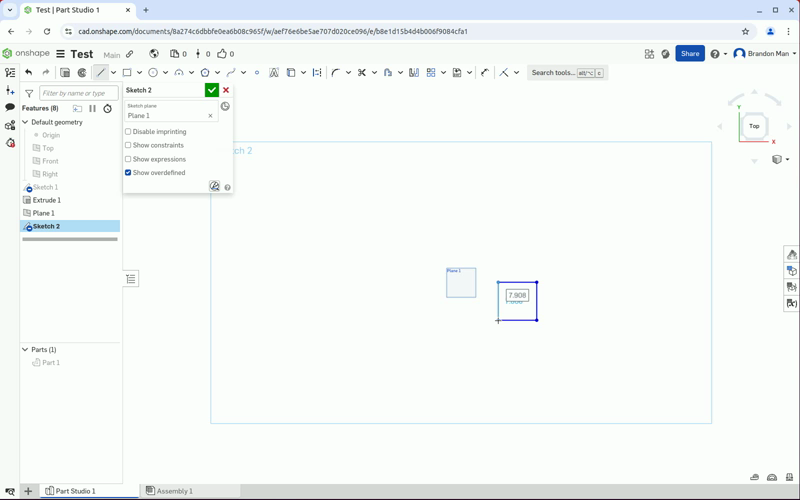
key(esc)
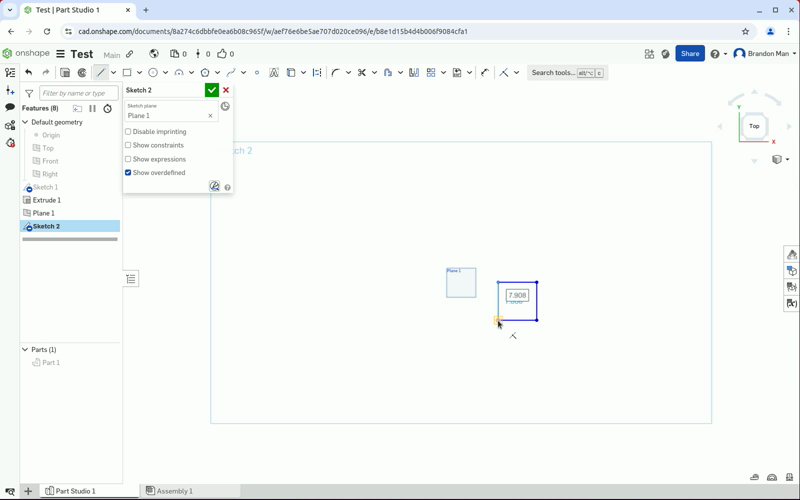
mouse_move(519, 292)
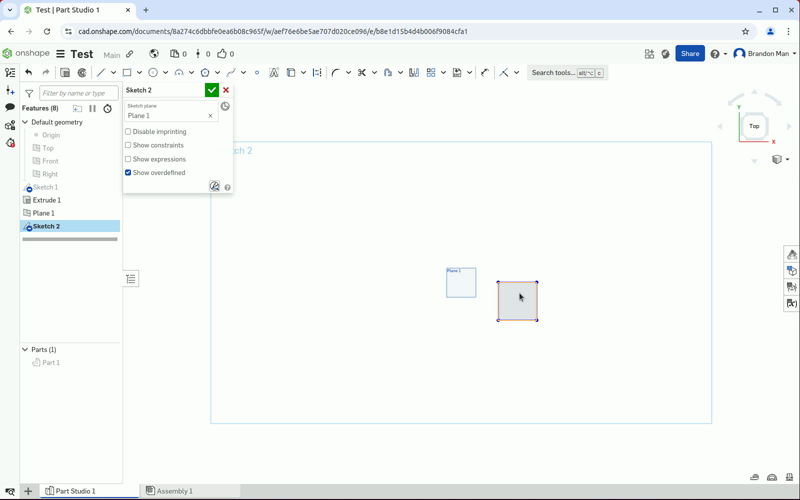
scroll(6)
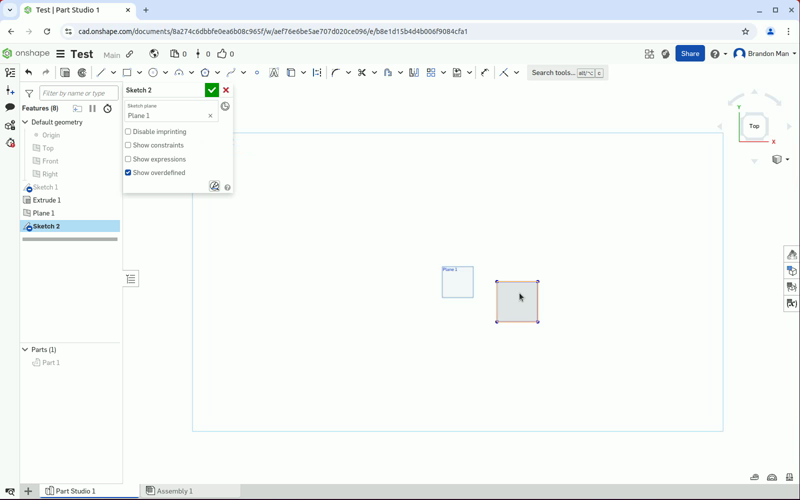
scroll(6)
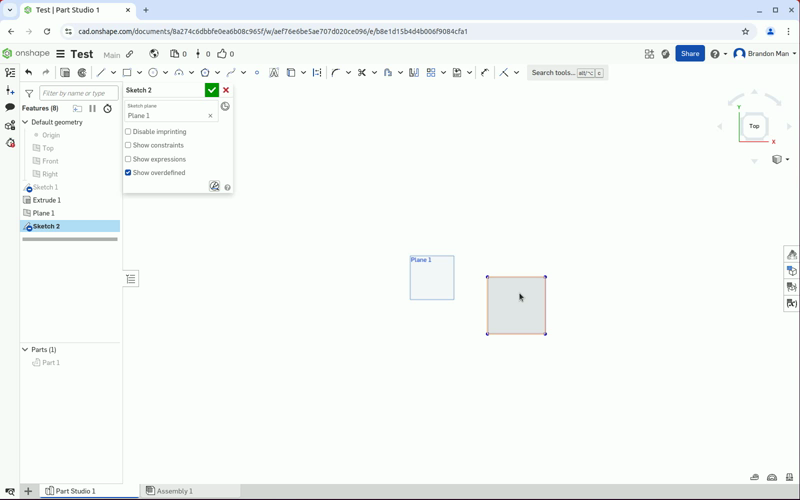
scroll(6)
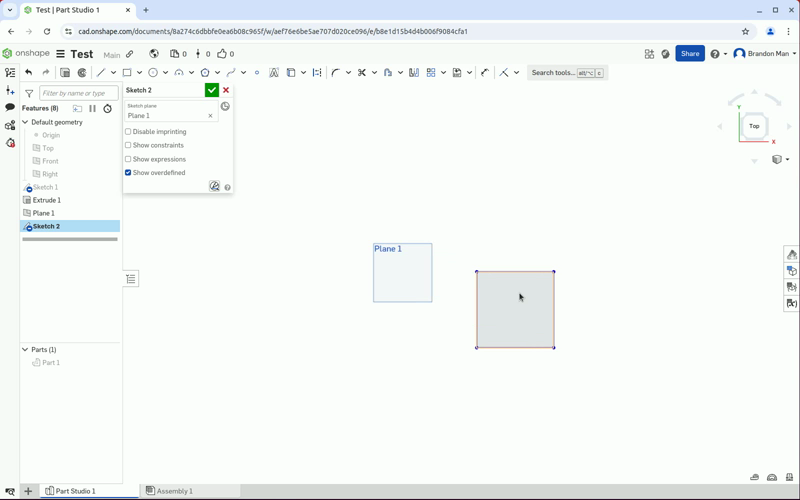
scroll(6)
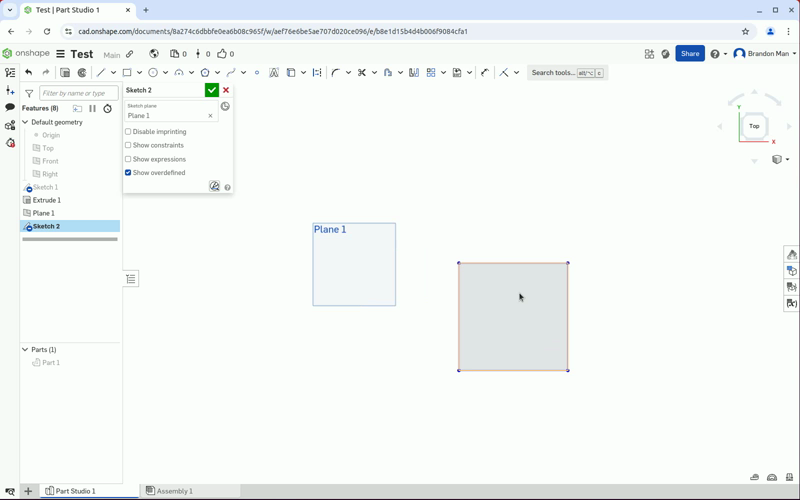
scroll(6)
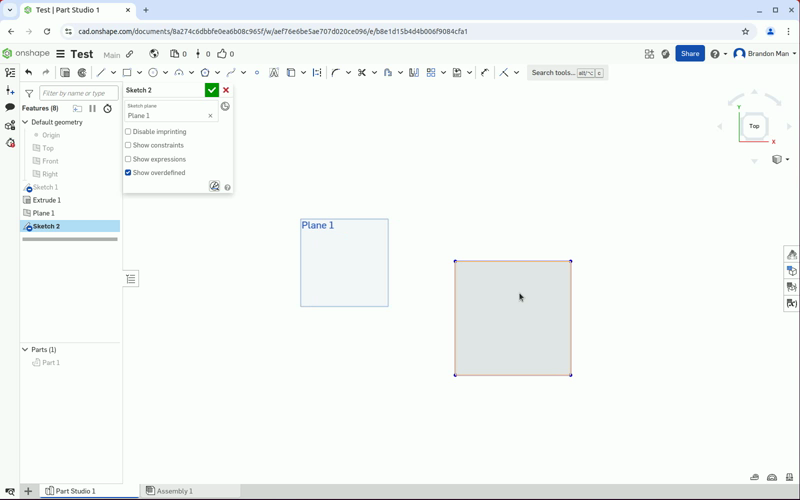
scroll(6)
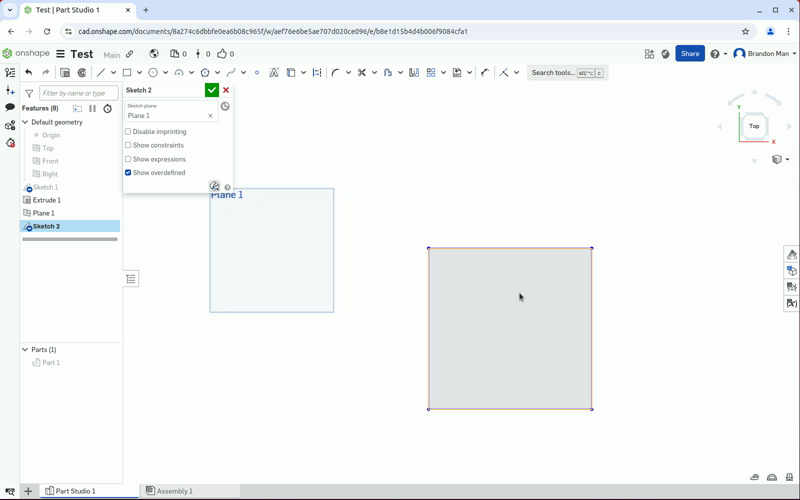
scroll(6)
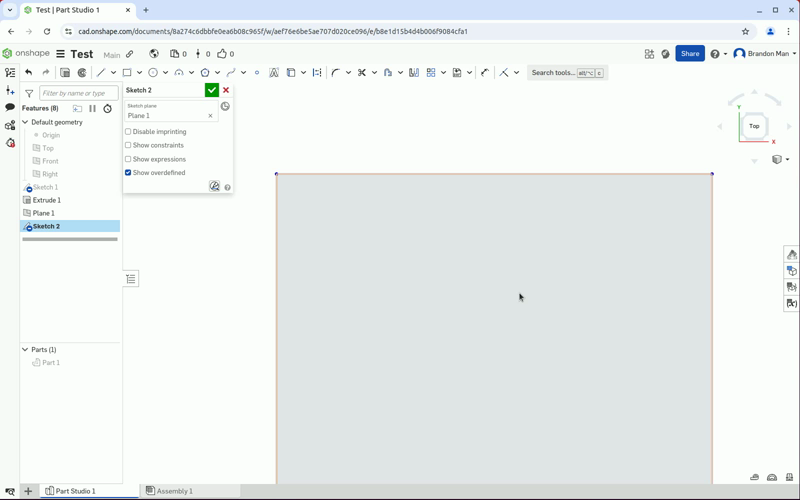
click(519, 292)
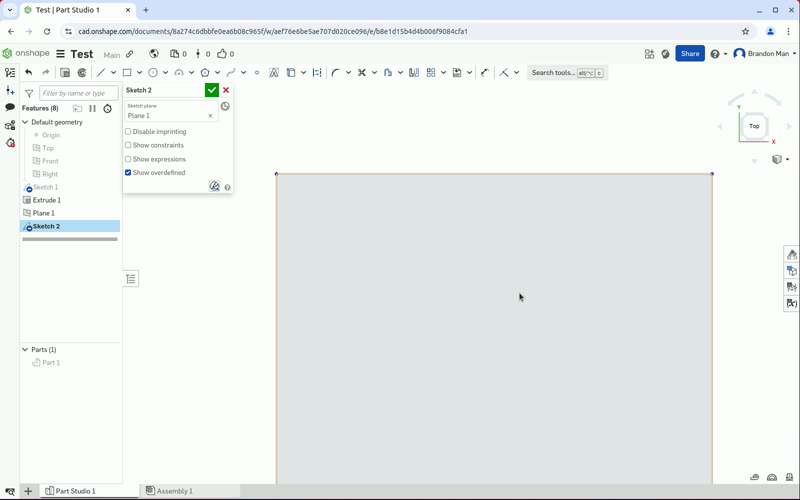
scroll(-6)
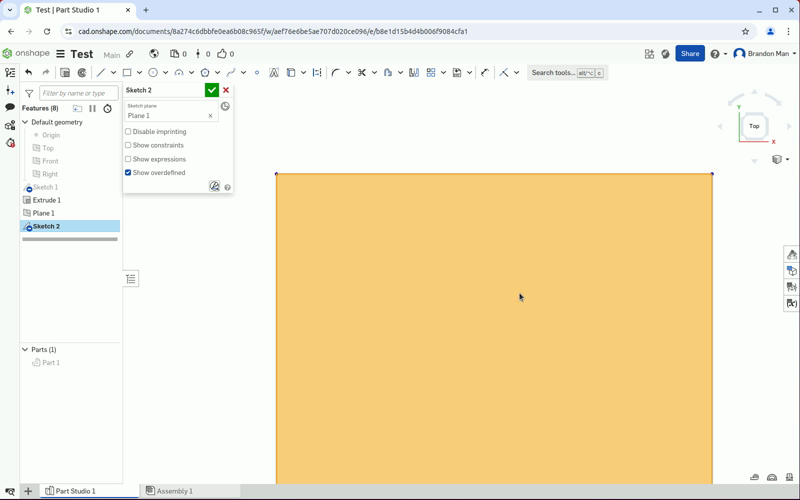
scroll(-6)
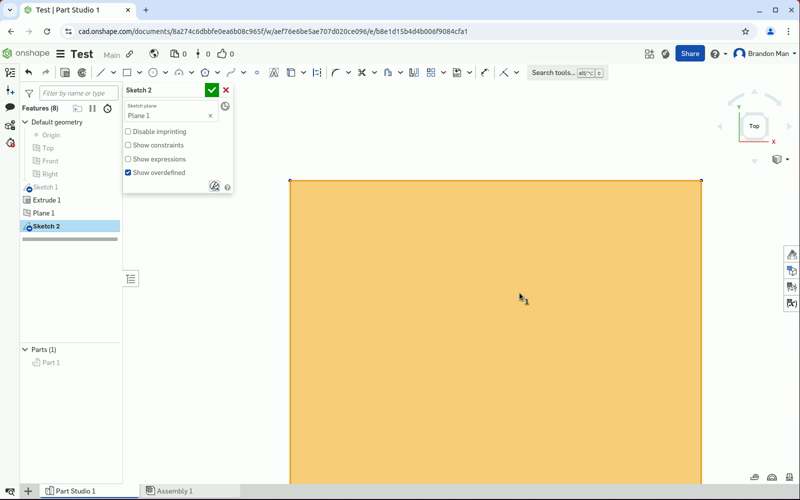
scroll(-6)
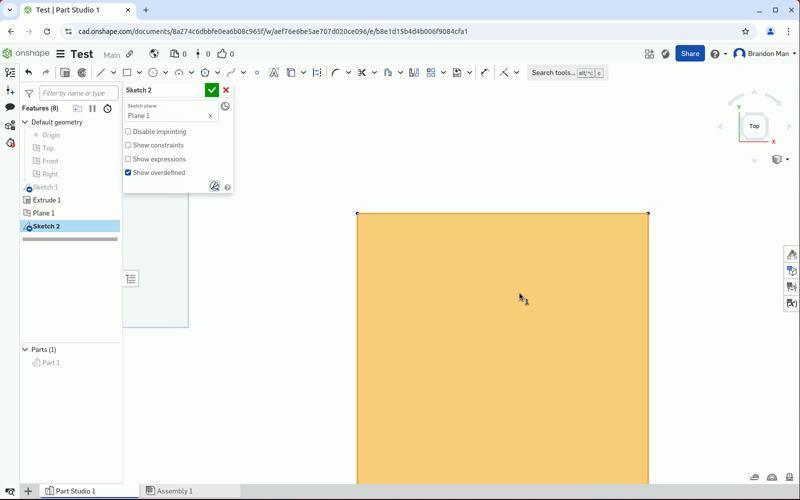
scroll(-6)
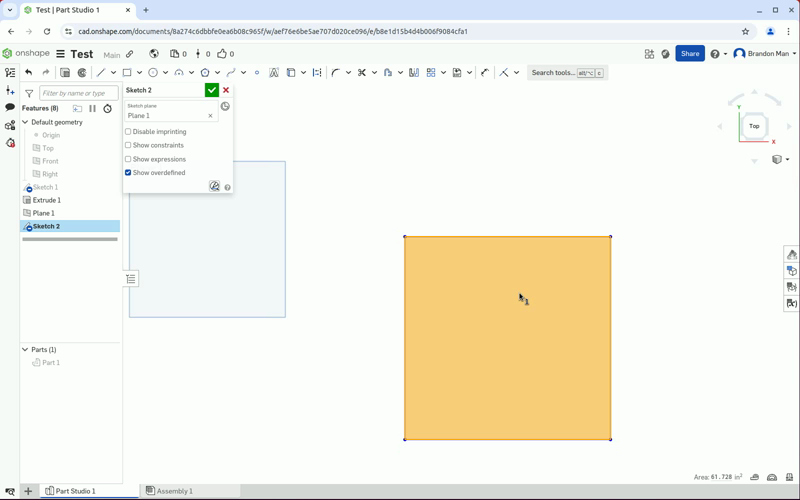
scroll(-6)
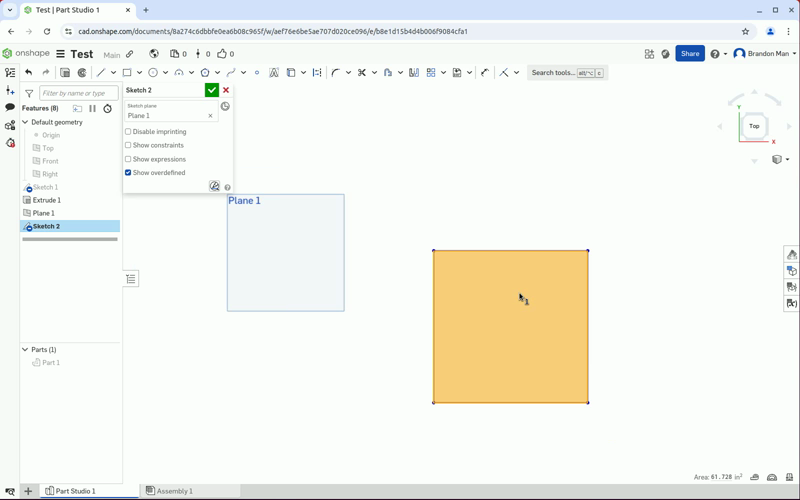
scroll(-6)
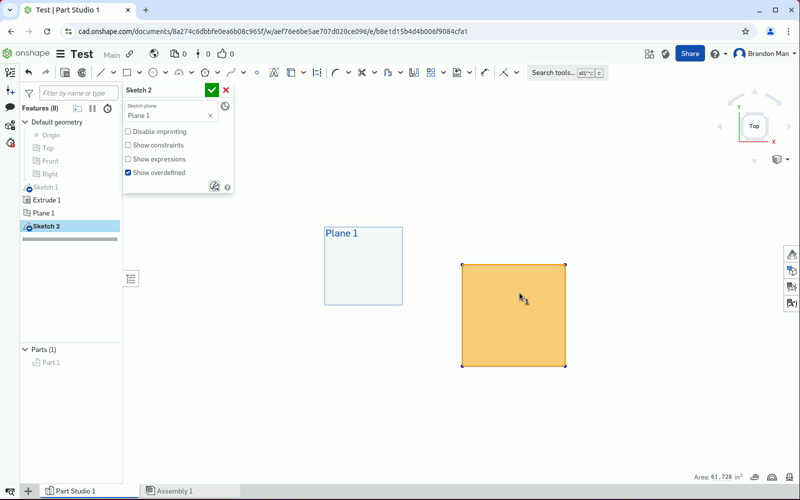
scroll(-6)
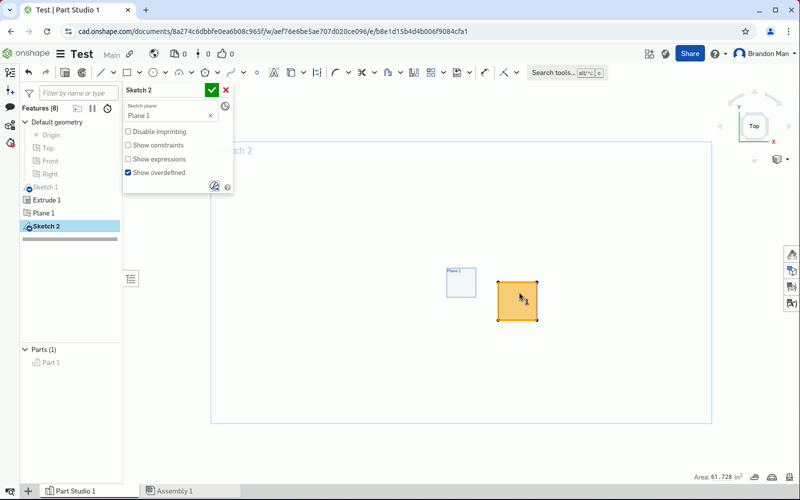
mouse_move(73, 352)
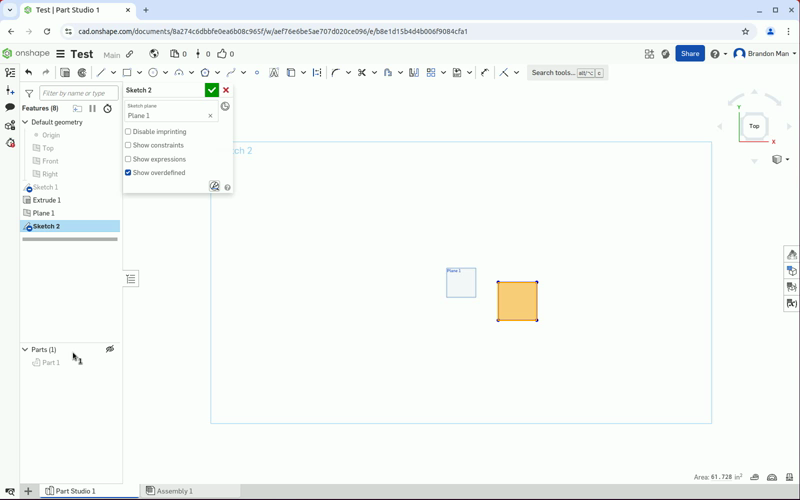
key(shift+y)
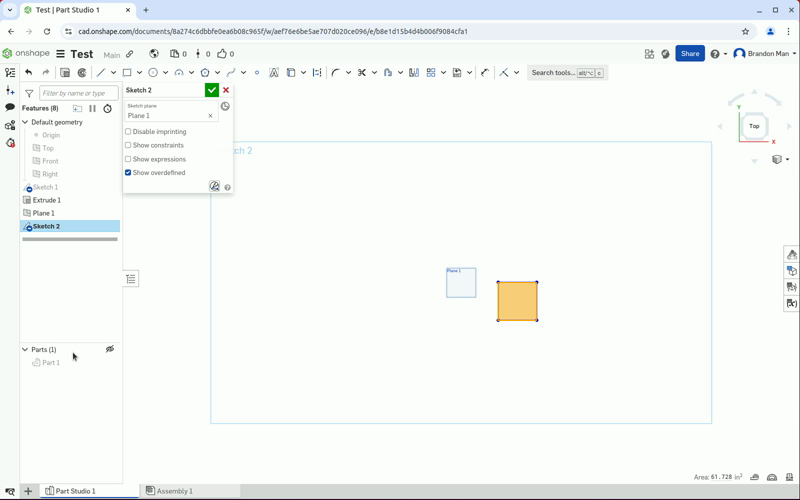
key(shift+e)
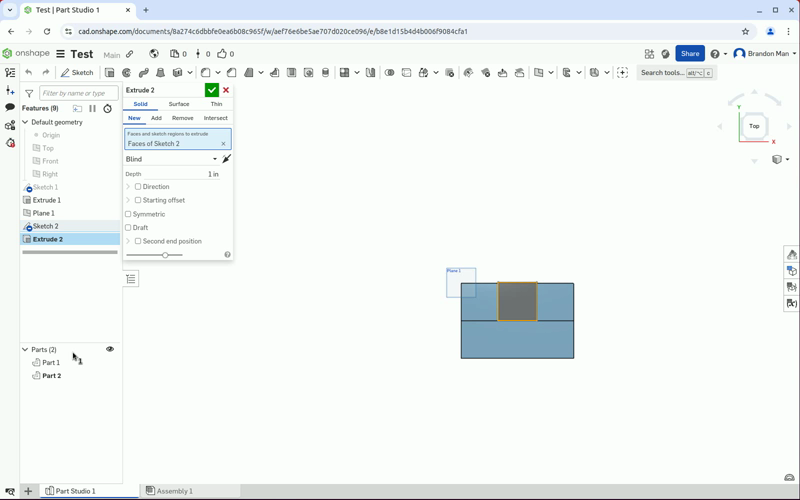
mouse_move(143, 106)
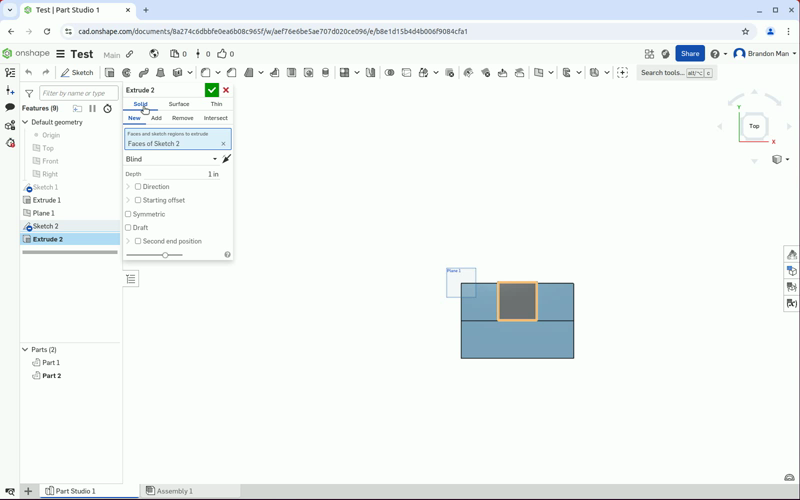
click(143, 106)
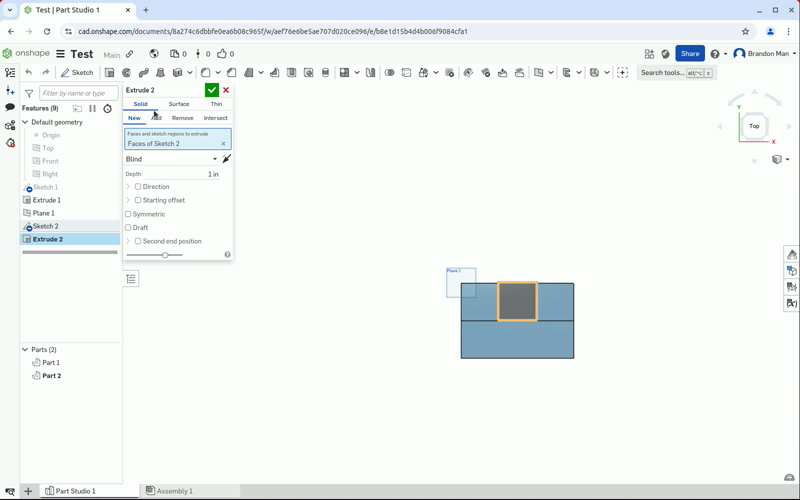
mouse_move(186, 120)
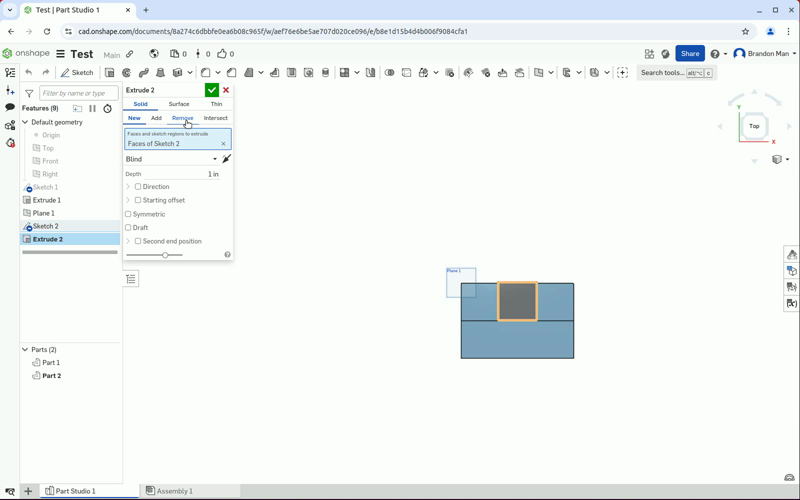
click(186, 120)
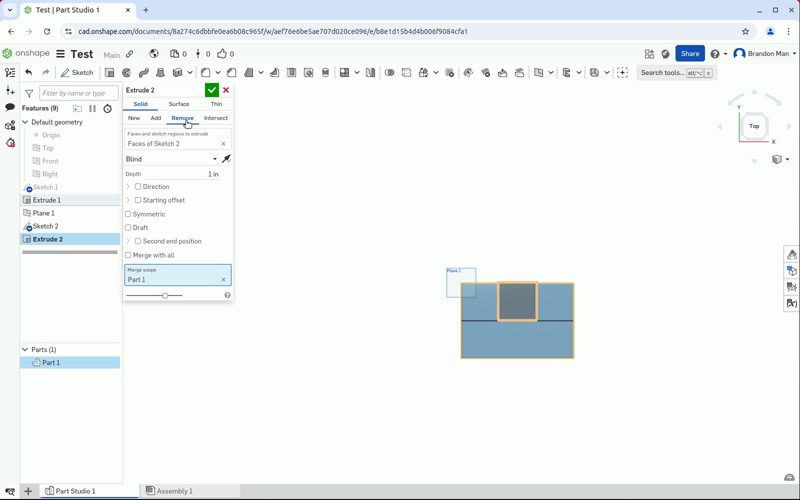
key(tab, 4)
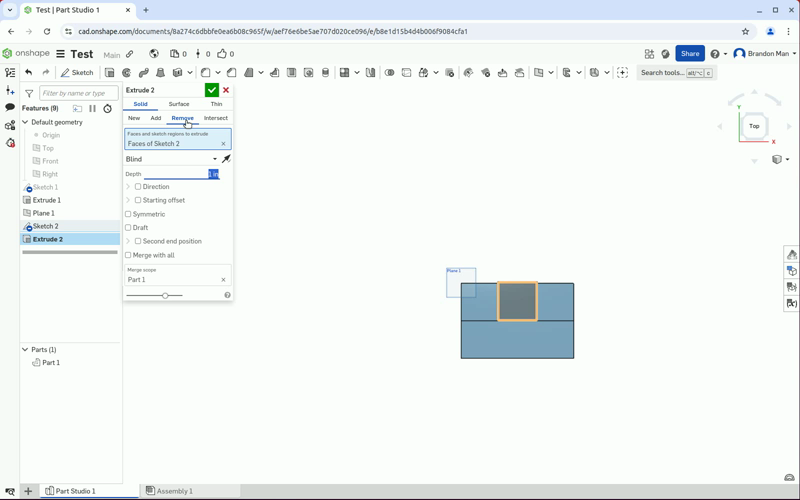
text(3.851)
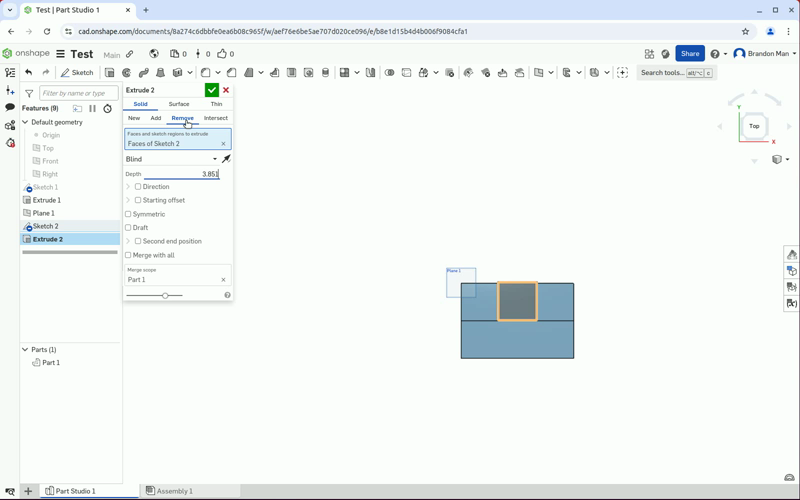
key(tab, 6)
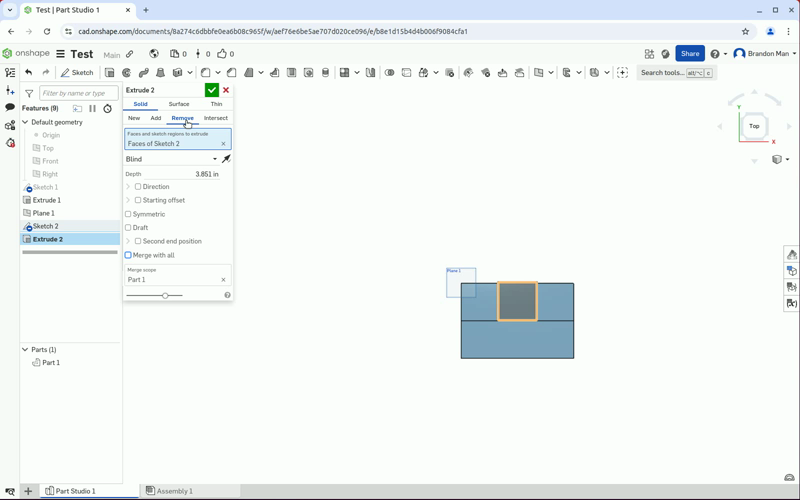
key(space)
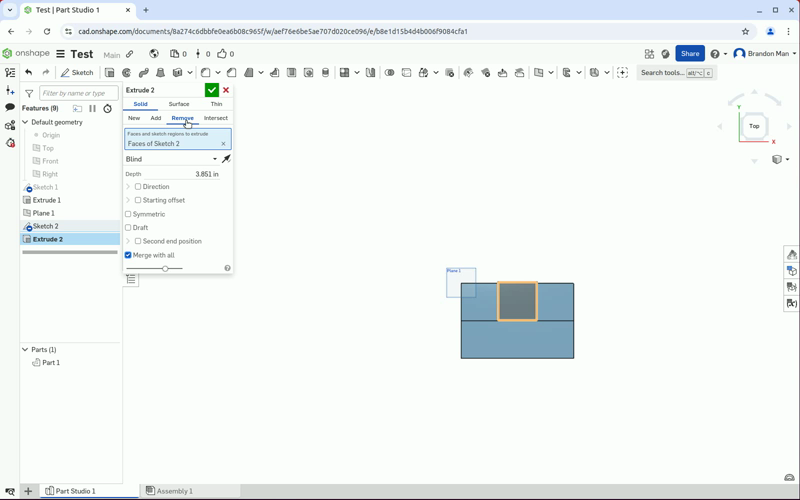
key(enter)
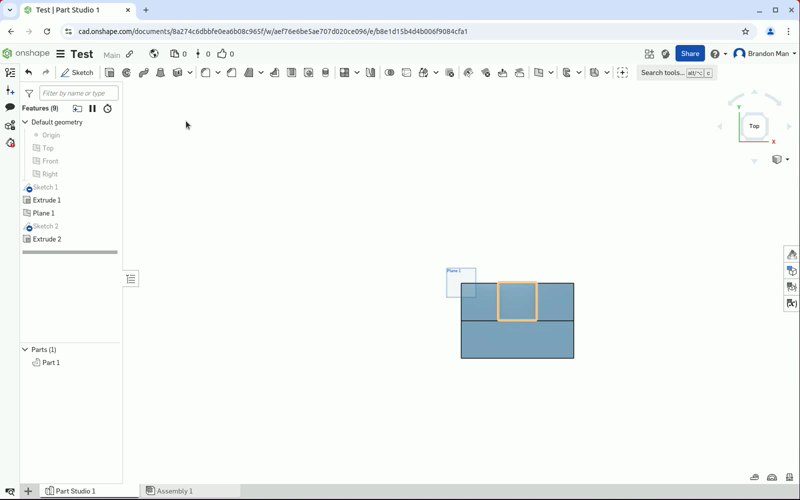
key(shift+h)
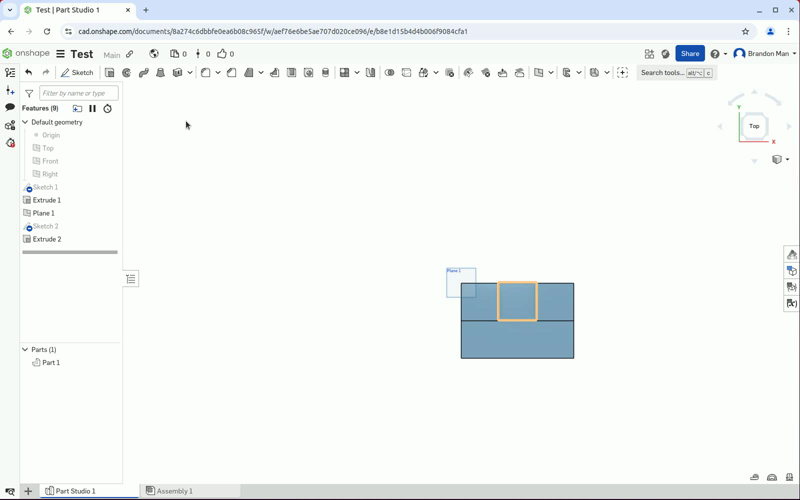
key(shift+h)
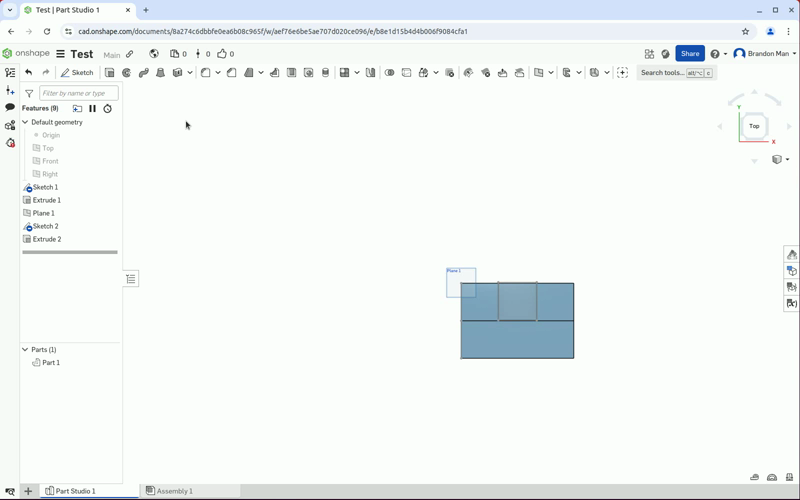
key(shift+7)
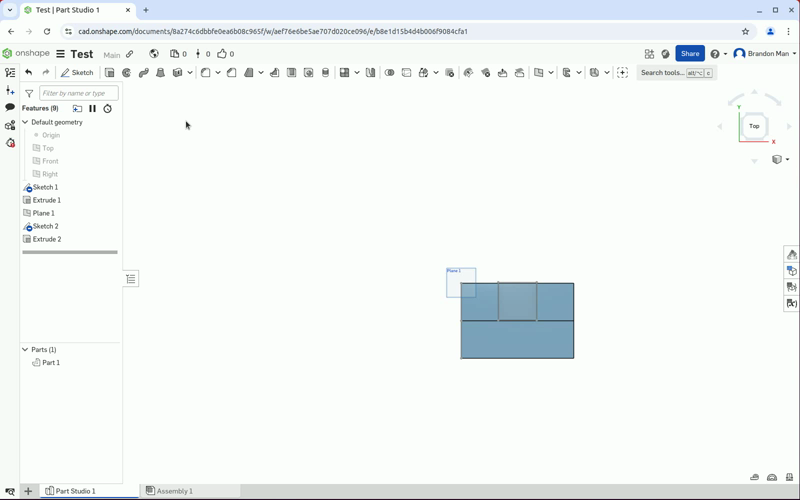
key(up, 3)
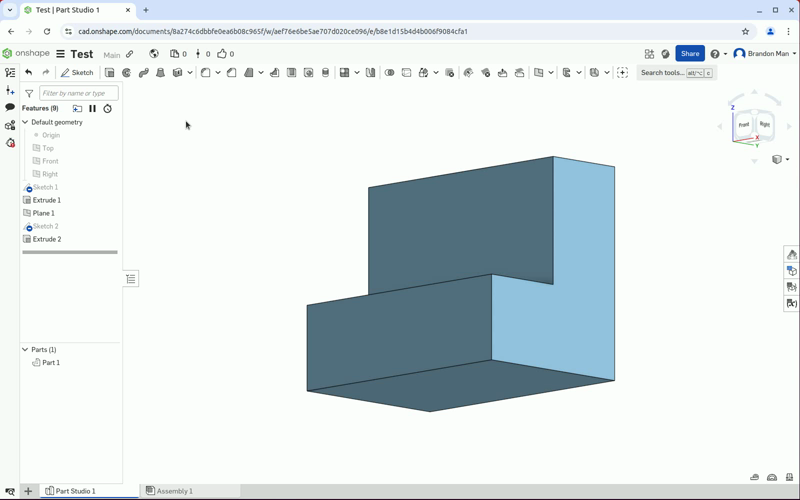
key(left, 3)
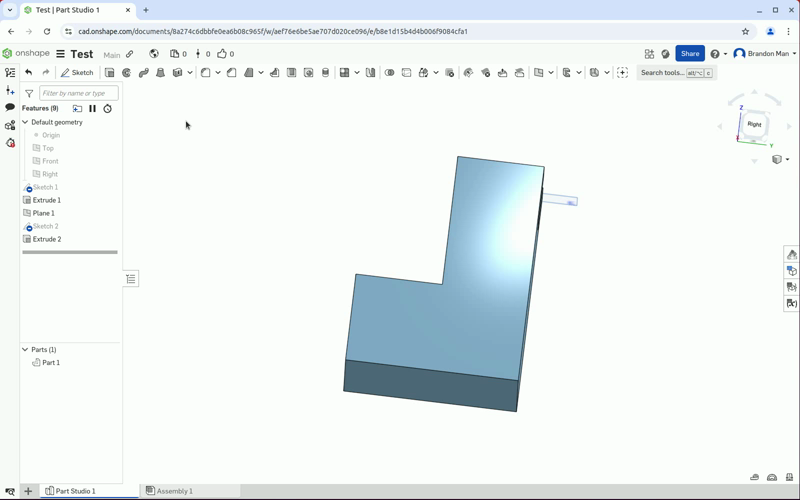
key(right, 3)
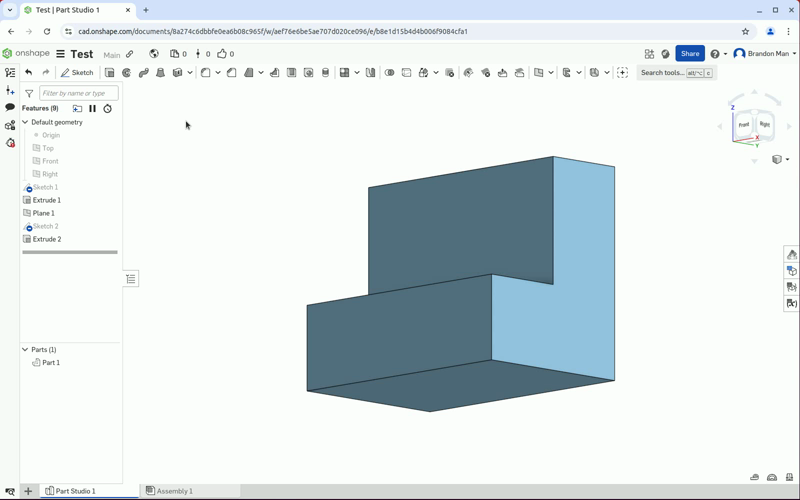
key(down, 3)
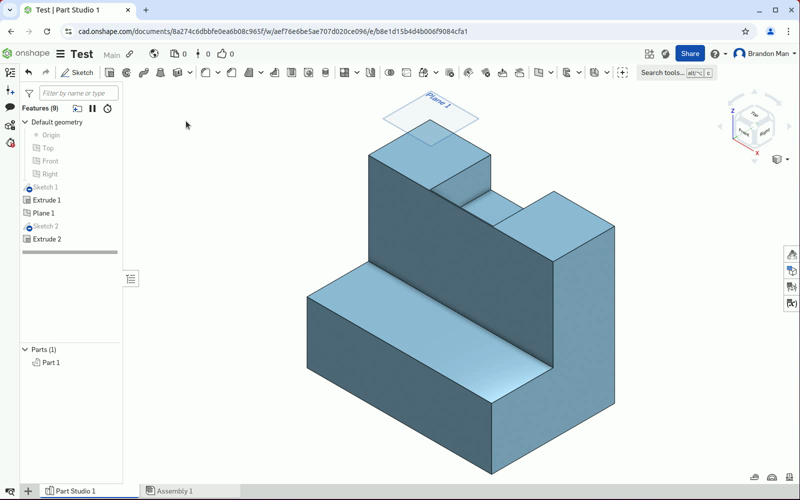
mouse_move(73, 189)
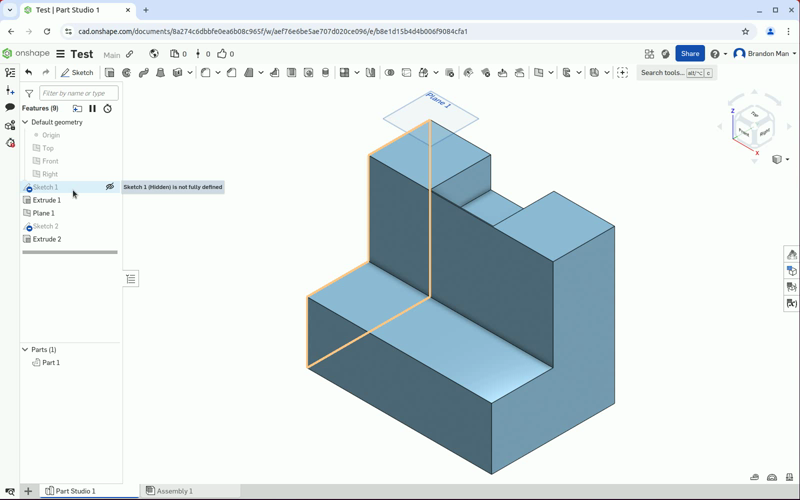
click(73, 189)